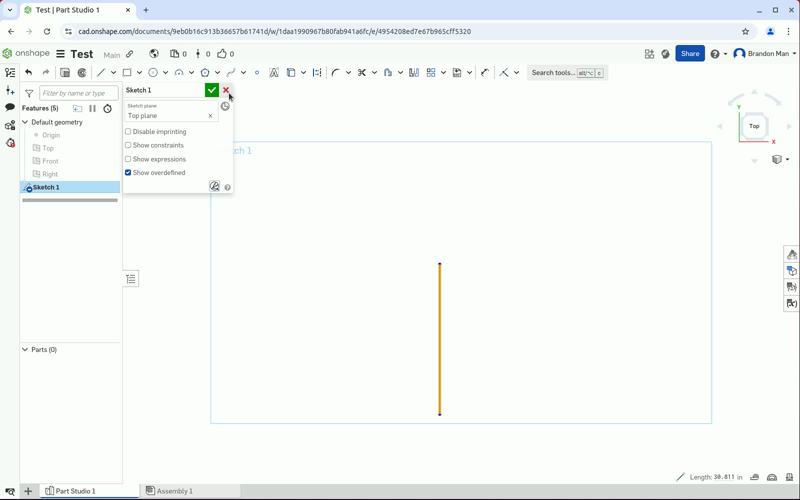
key(shift+h)
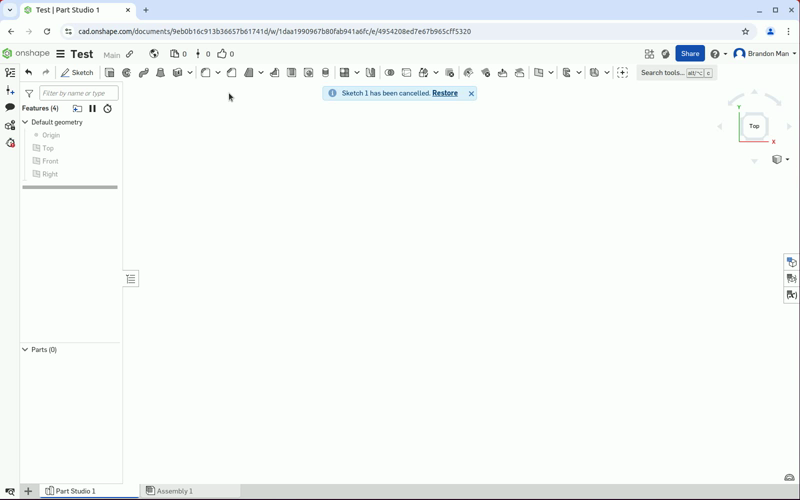
mouse_move(73, 352)
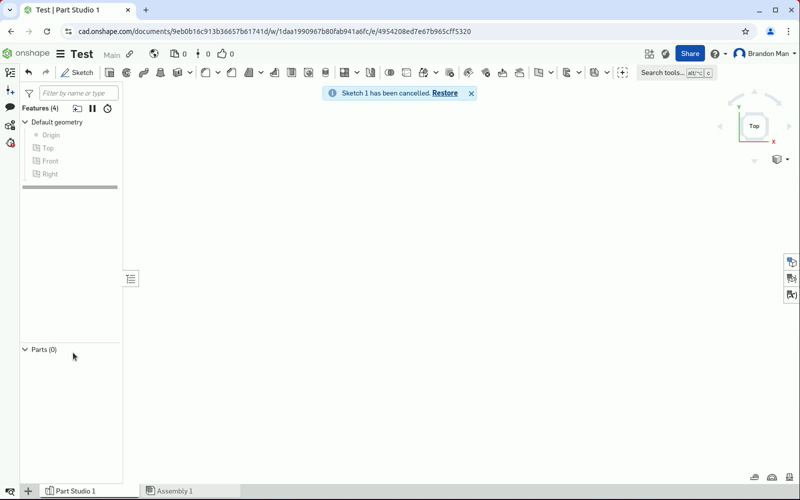
key(y)
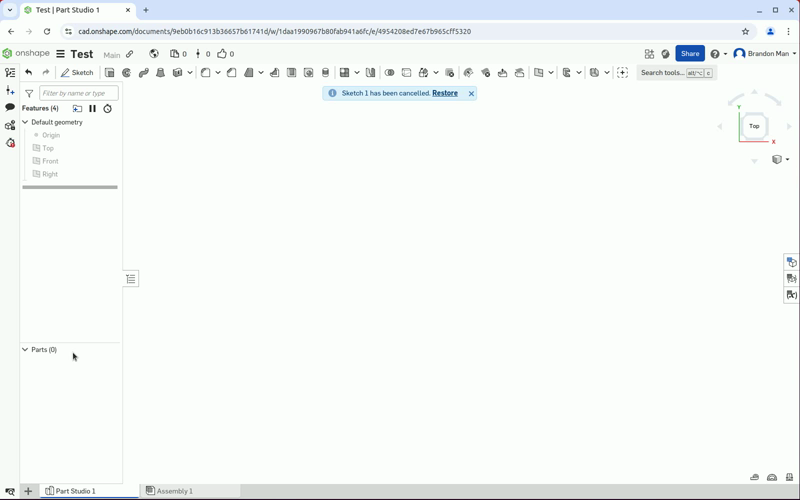
key(shift+p)
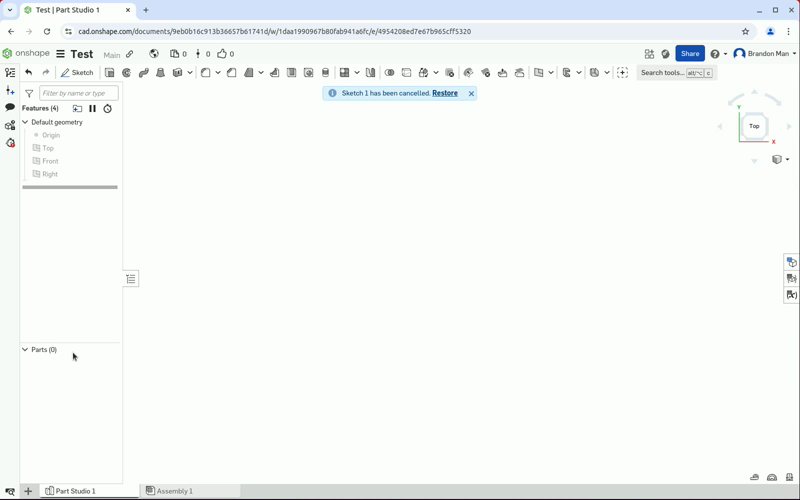
key(space)
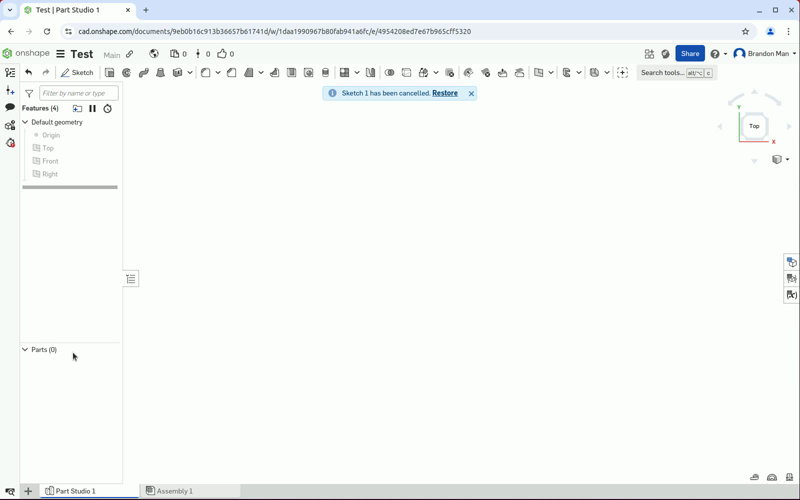
key_down(shift)
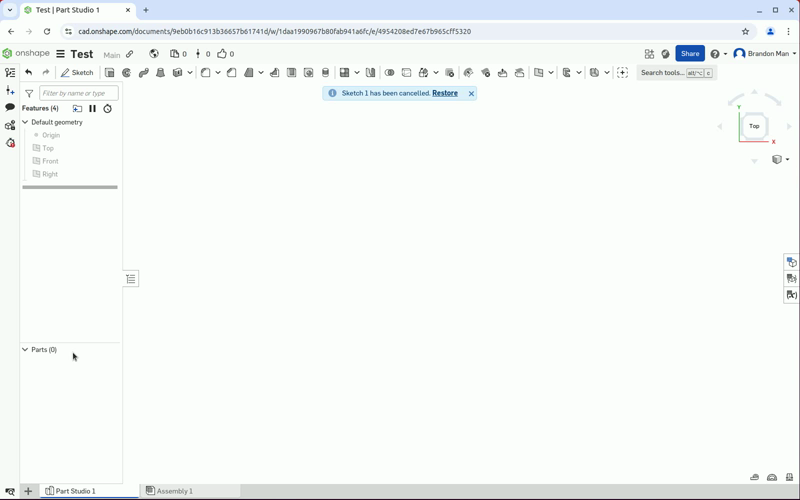
key(up)
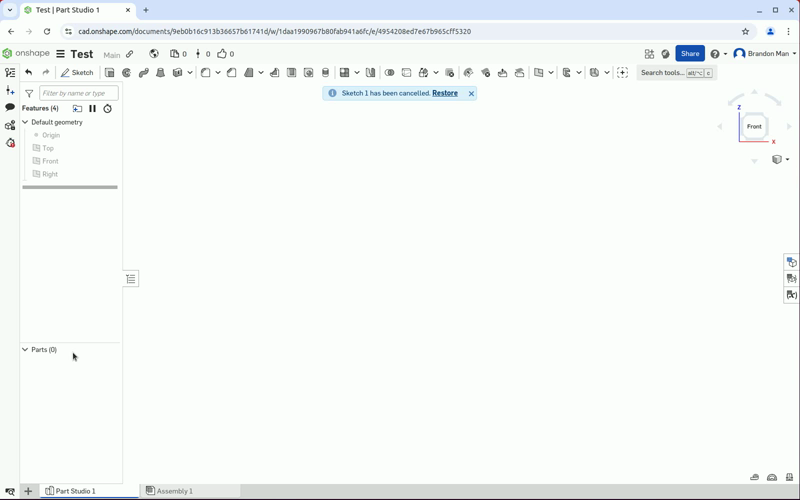
key_up(shift)
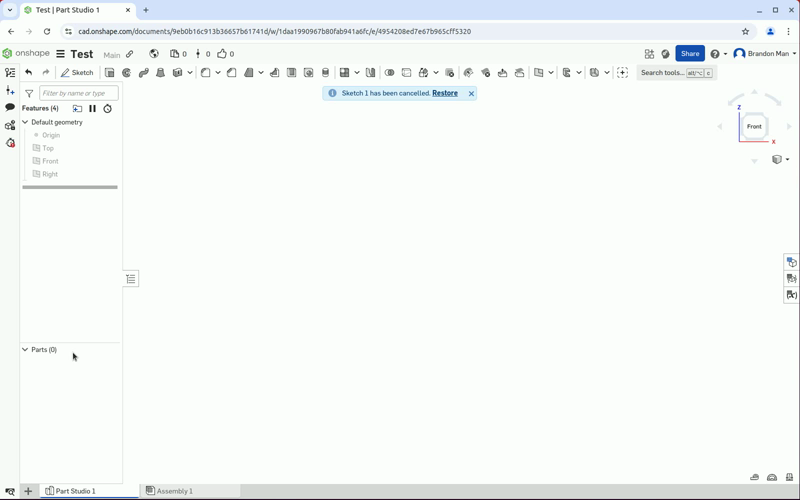
mouse_move(73, 352)
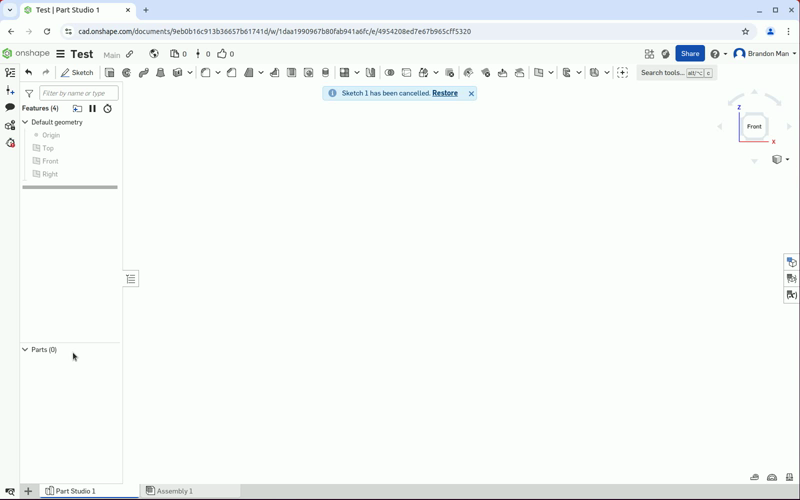
key(shift+y)
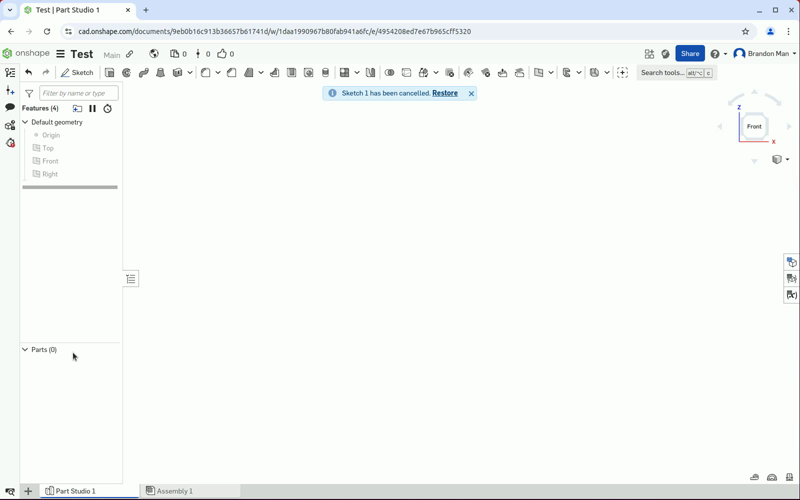
key(shift+s)
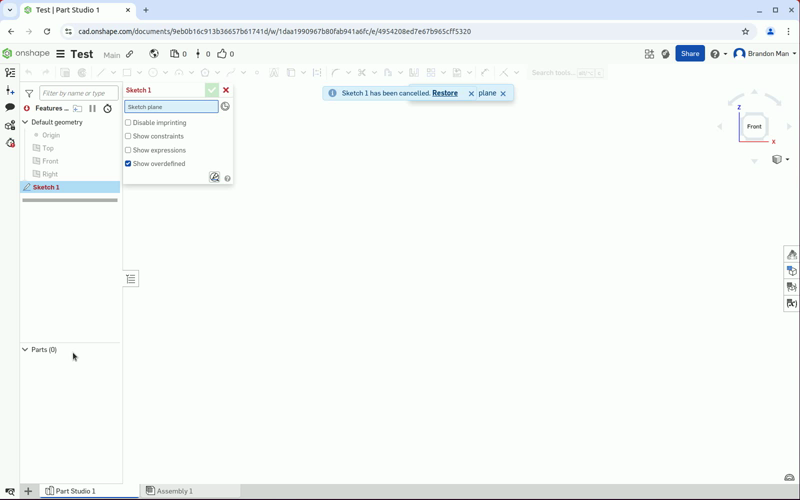
mouse_move(73, 163)
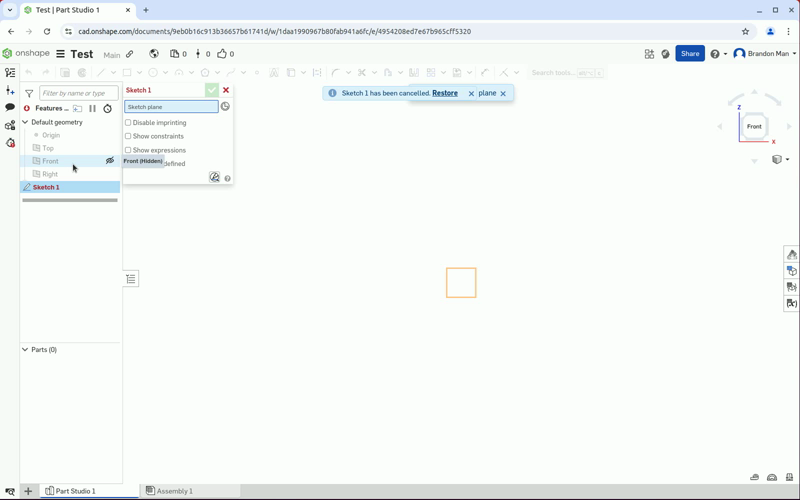
click(73, 163)
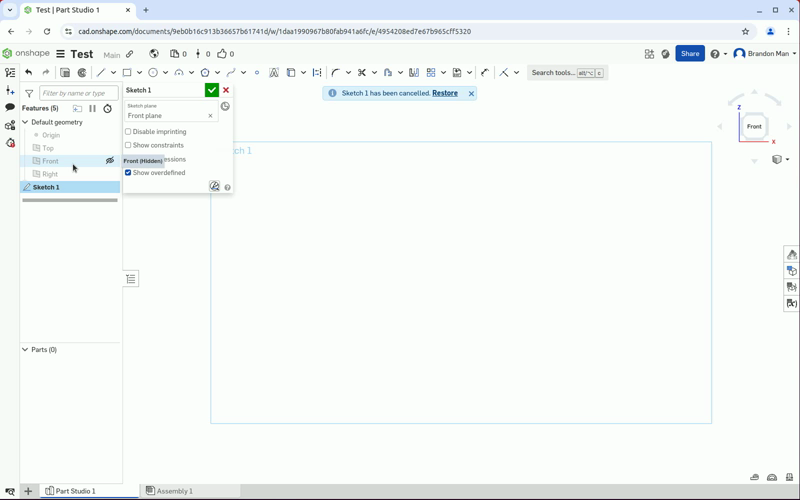
mouse_move(73, 352)
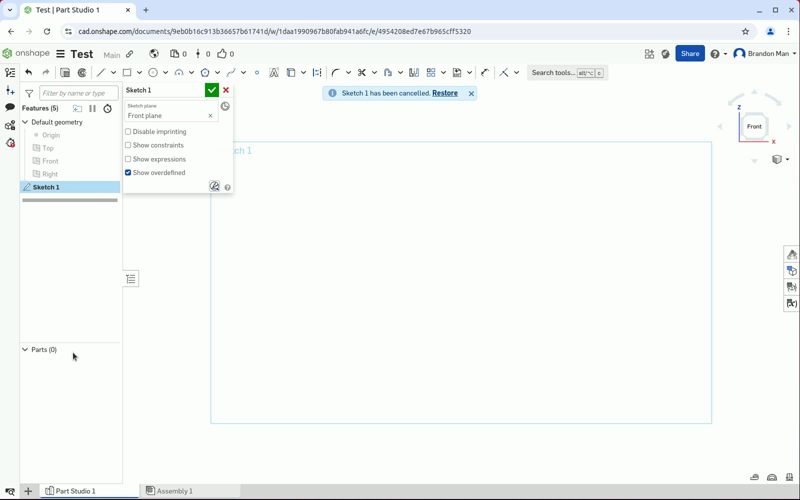
key(y)
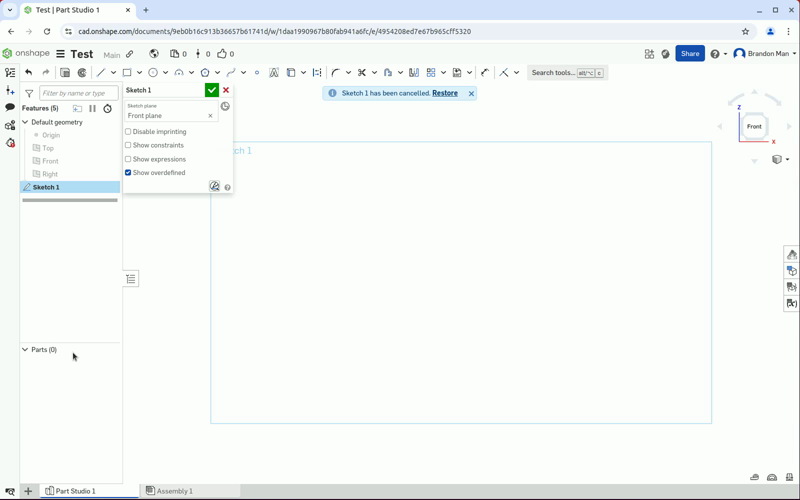
key(l)
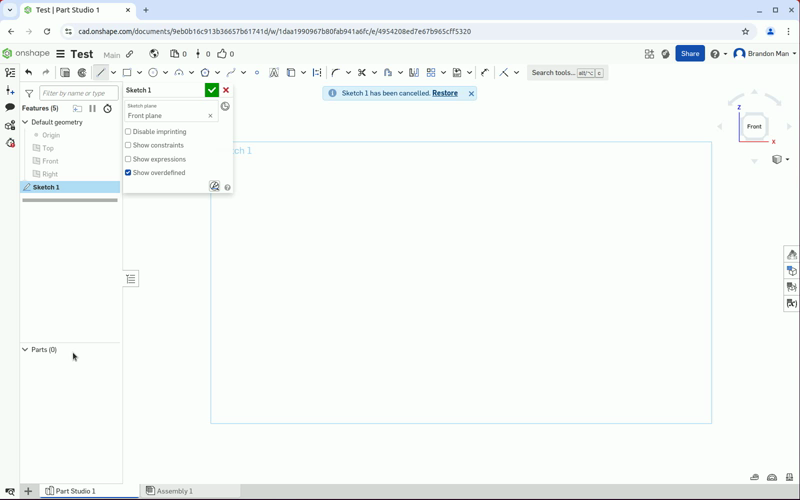
key_down(shift)
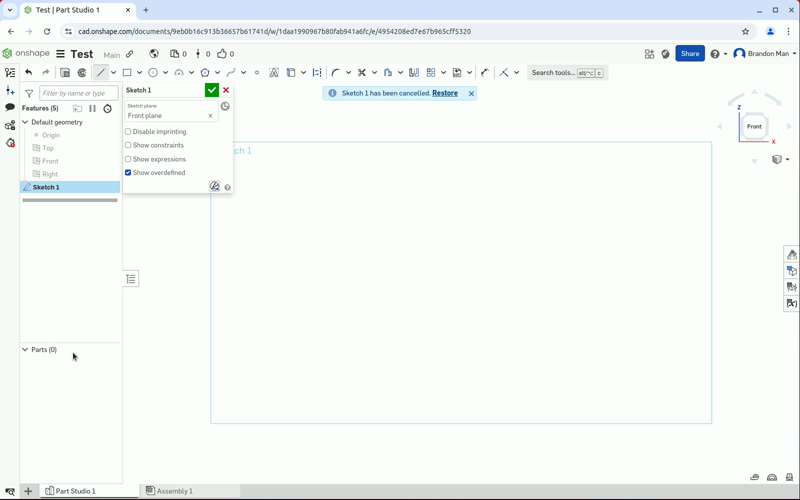
mouse_move(457, 282)
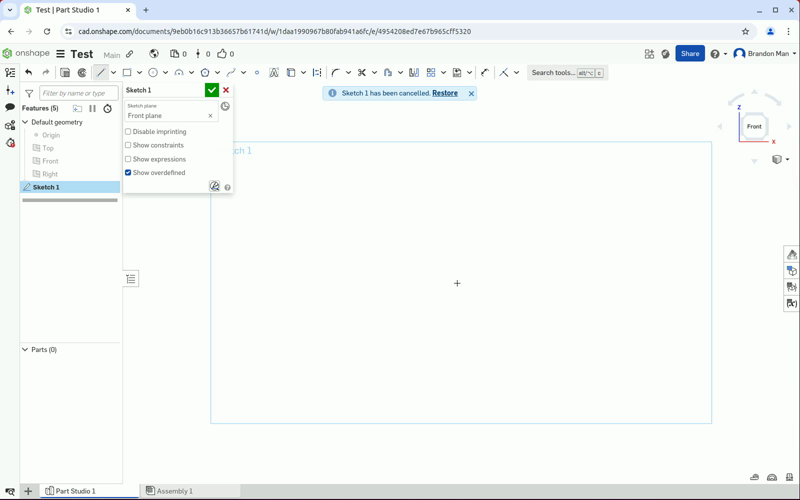
click(457, 282)
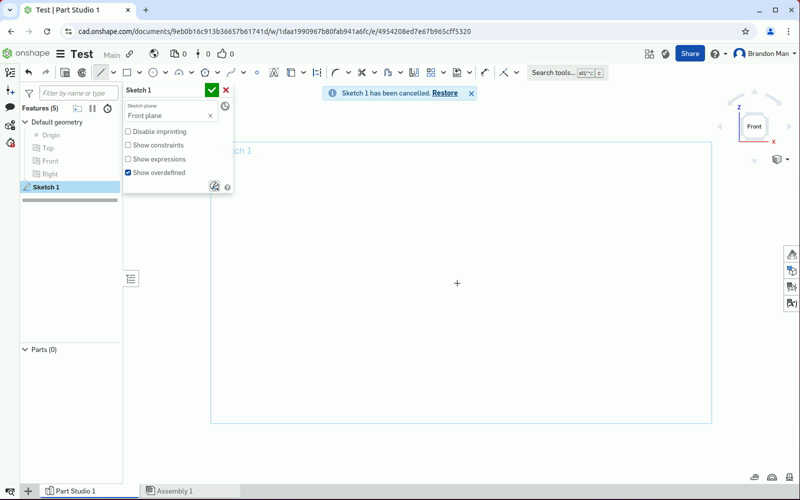
key_up(shift)
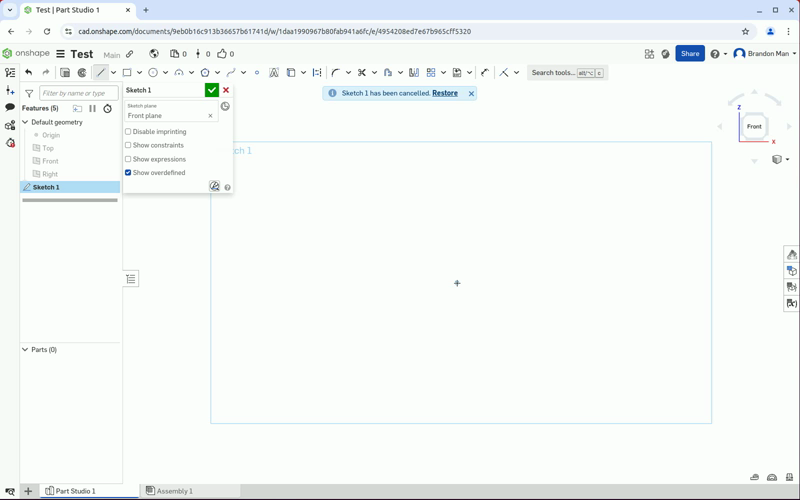
key_down(shift)
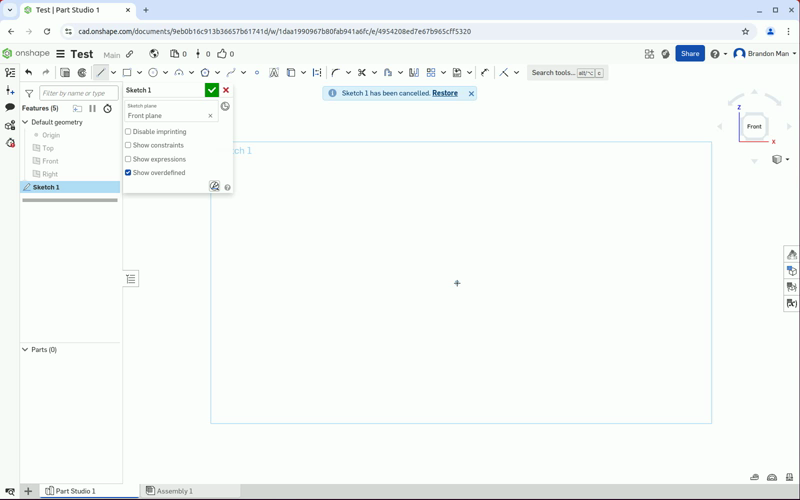
mouse_move(487, 282)
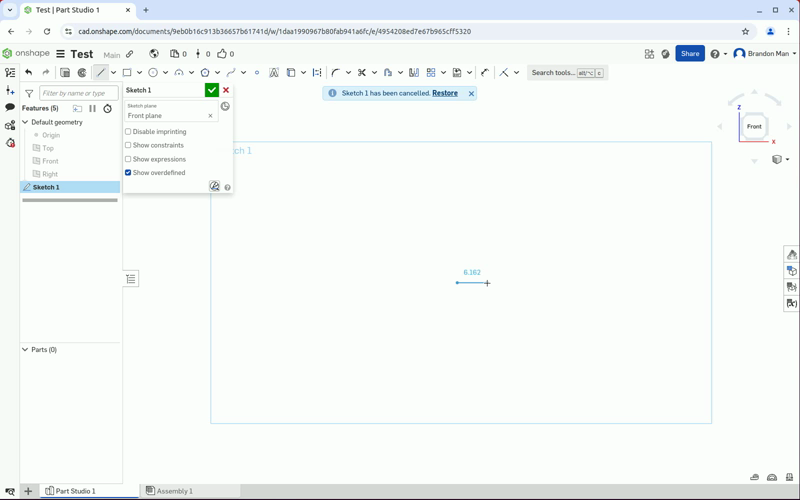
mouse_move(501, 282)
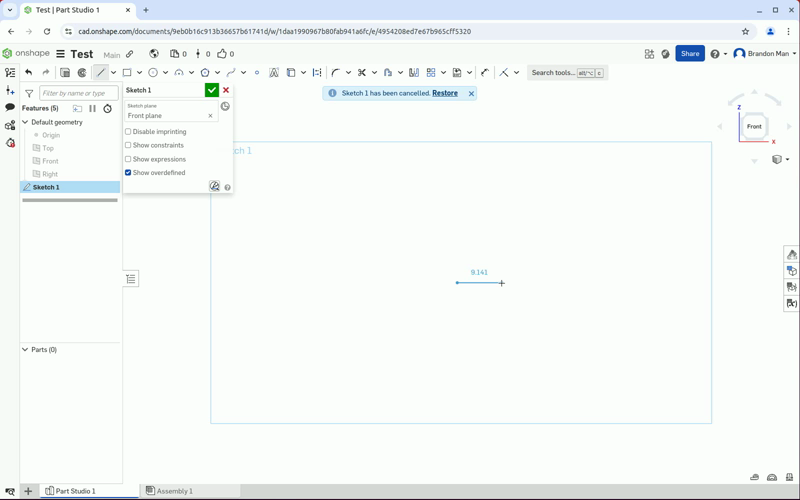
click(501, 282)
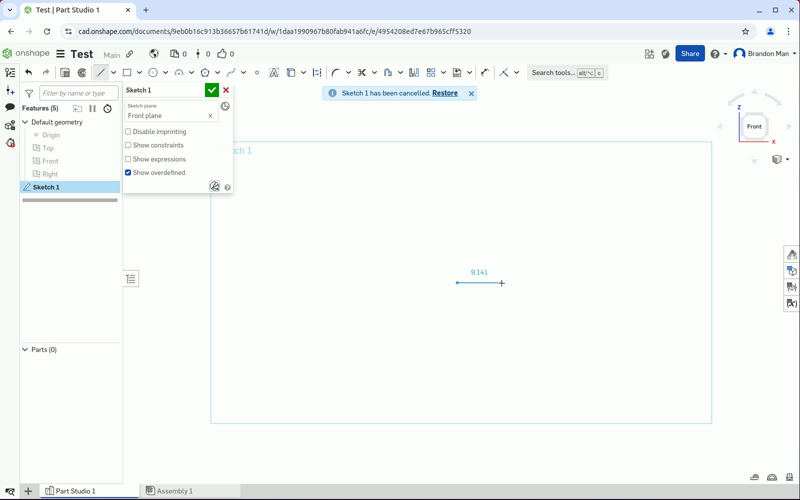
key_up(shift)
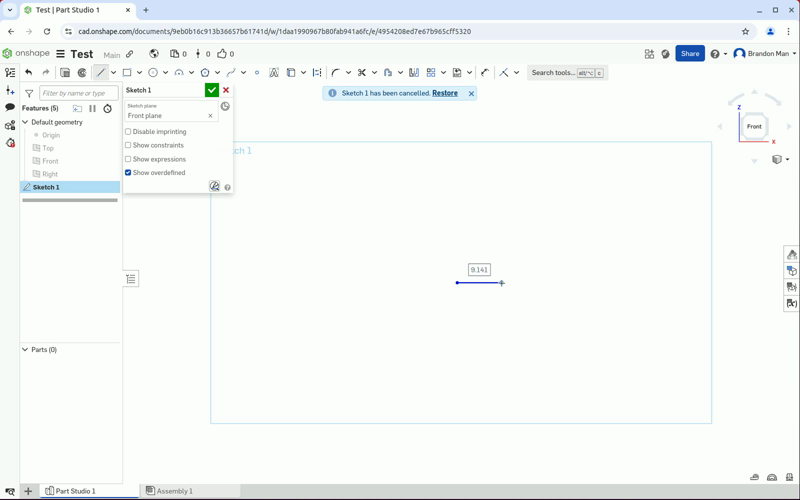
key_down(shift)
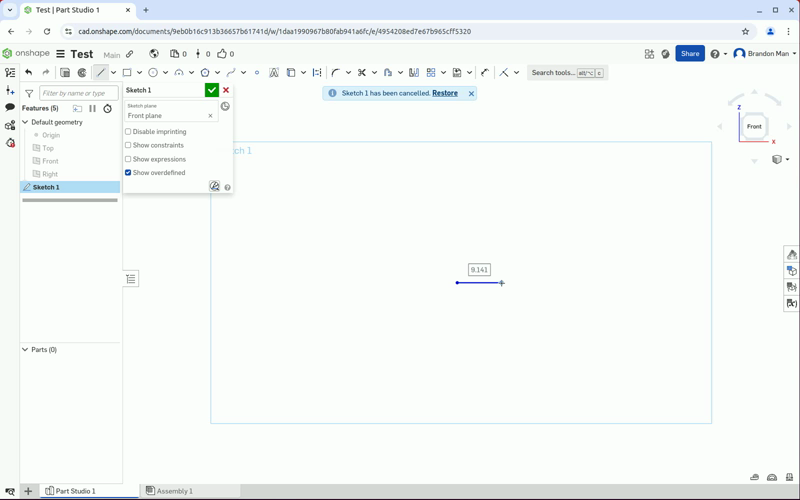
mouse_move(501, 213)
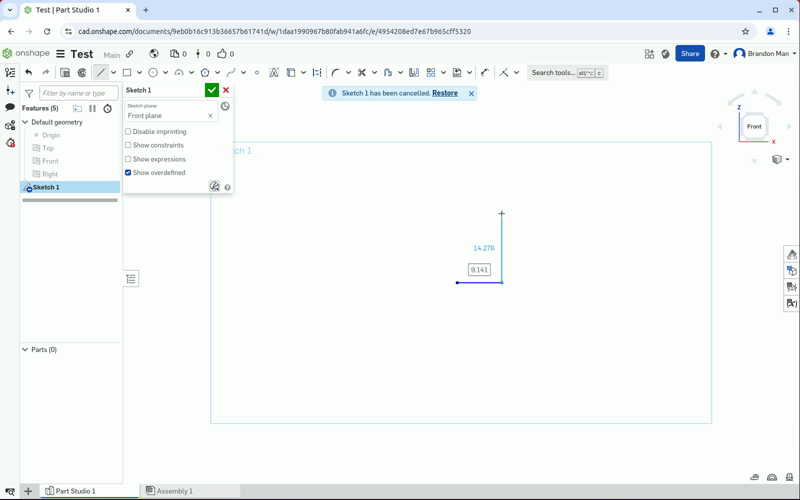
click(501, 213)
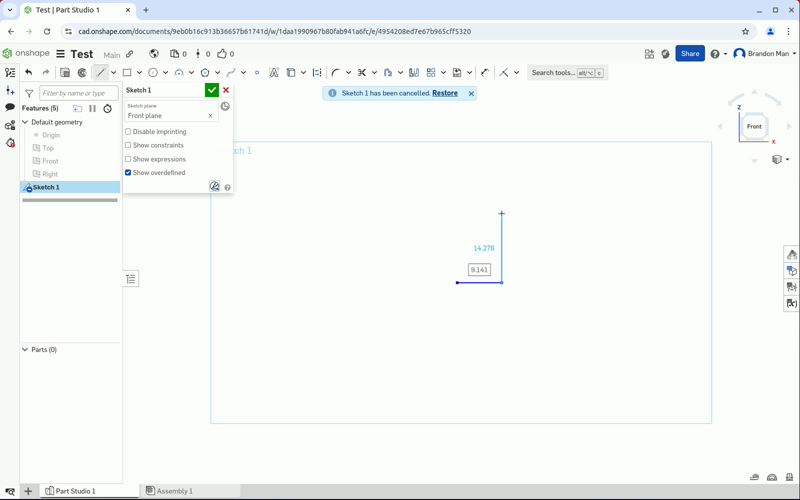
key_up(shift)
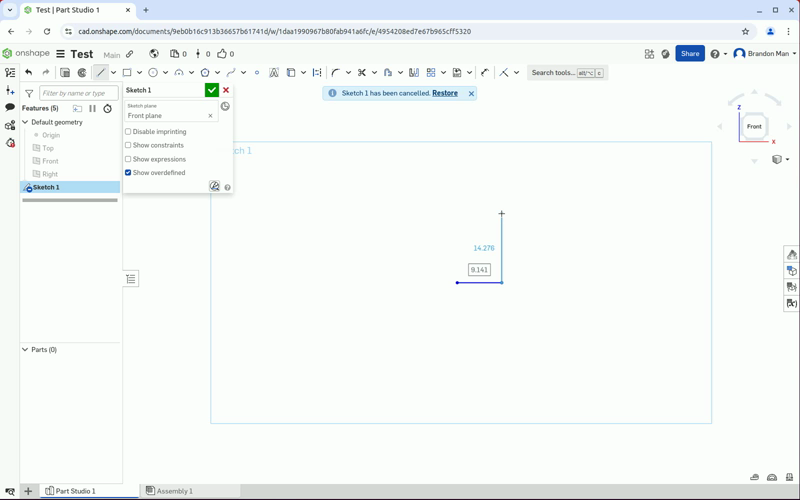
key_down(shift)
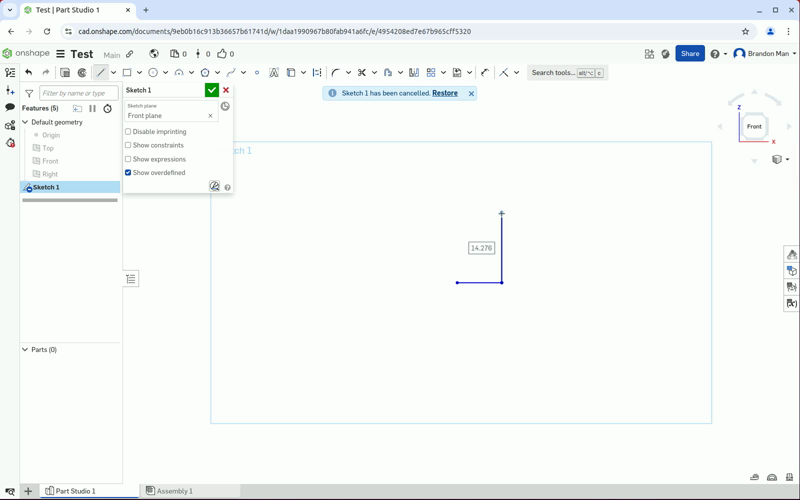
mouse_move(531, 213)
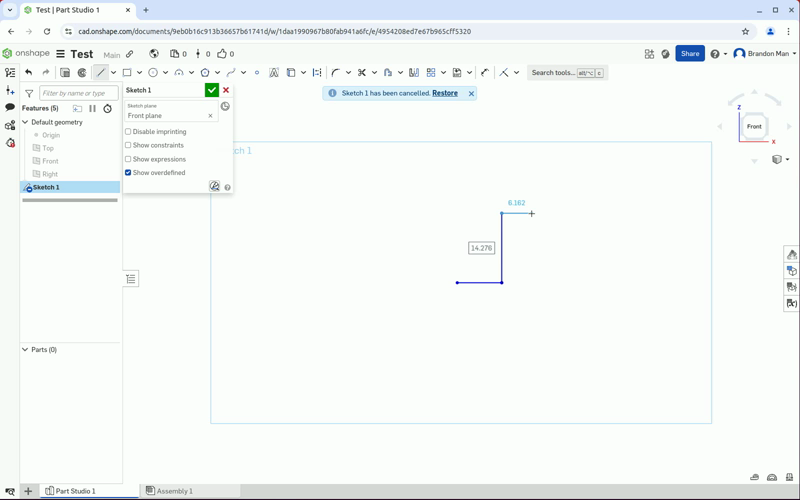
mouse_move(457, 213)
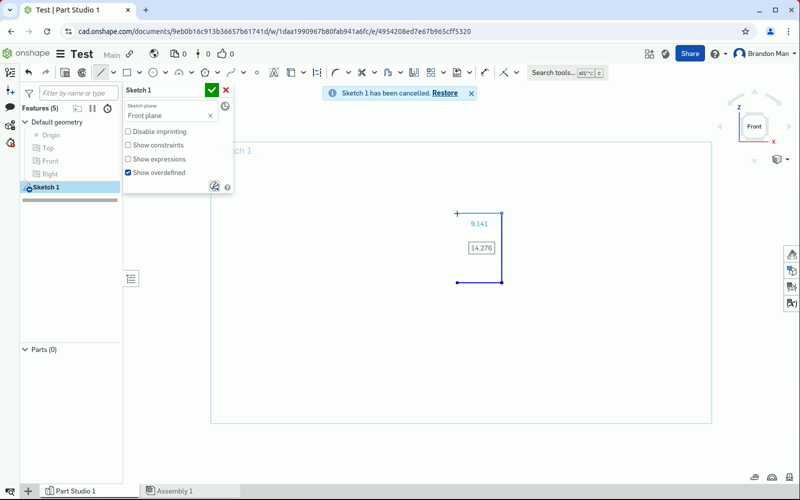
click(457, 213)
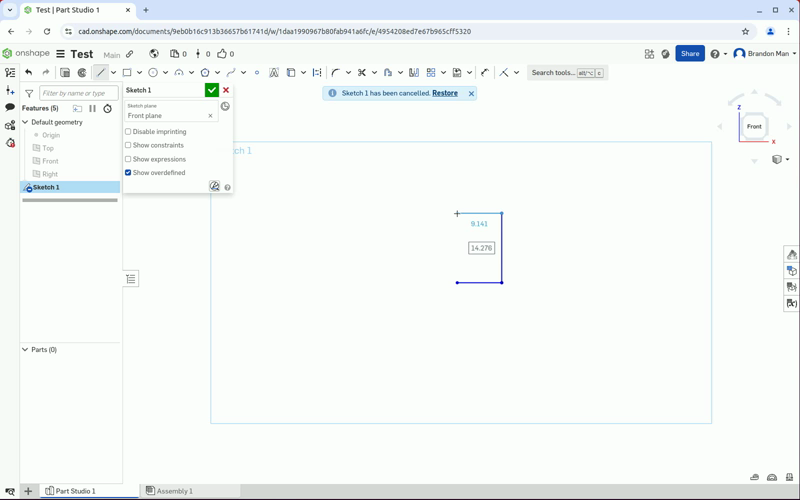
key_up(shift)
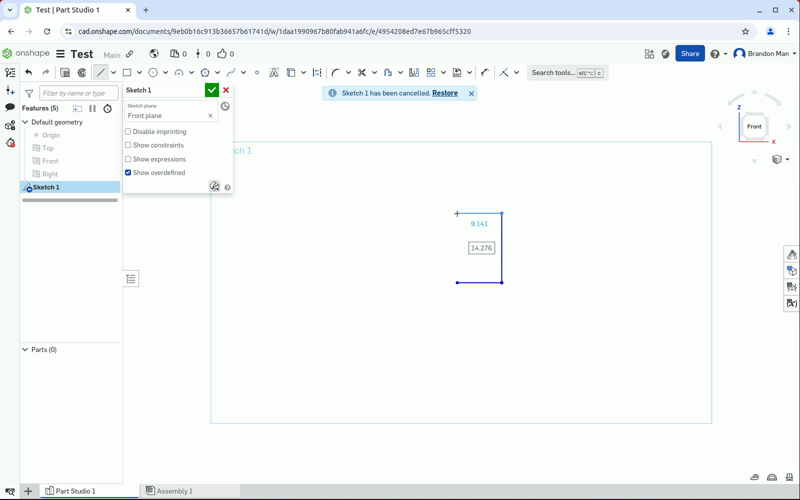
key_down(shift)
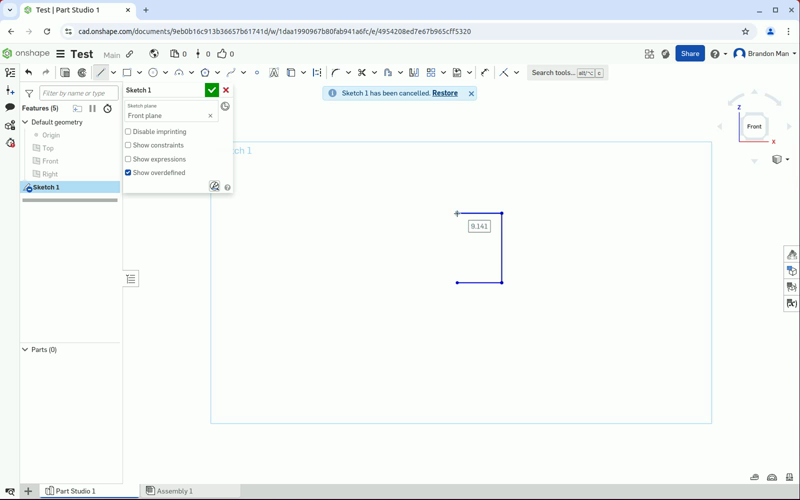
mouse_move(457, 282)
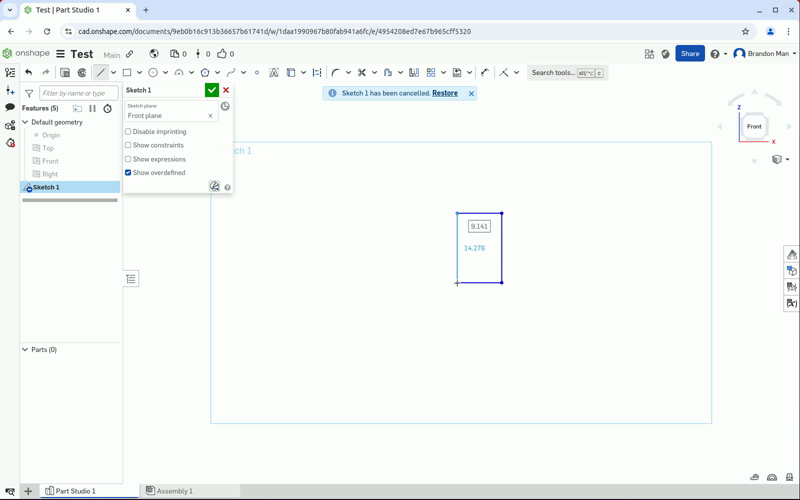
key_up(shift)
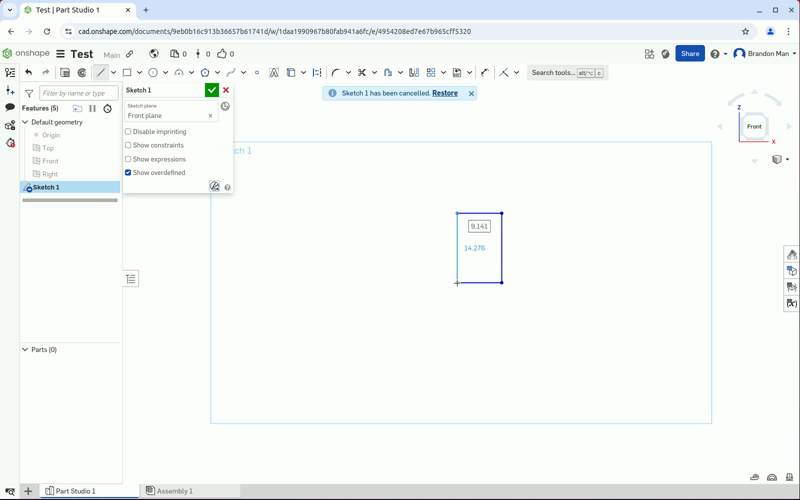
click(457, 282)
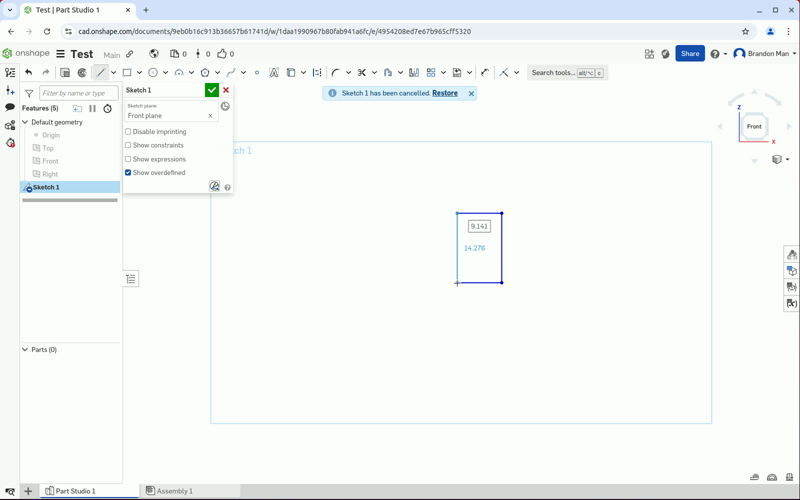
key(esc)
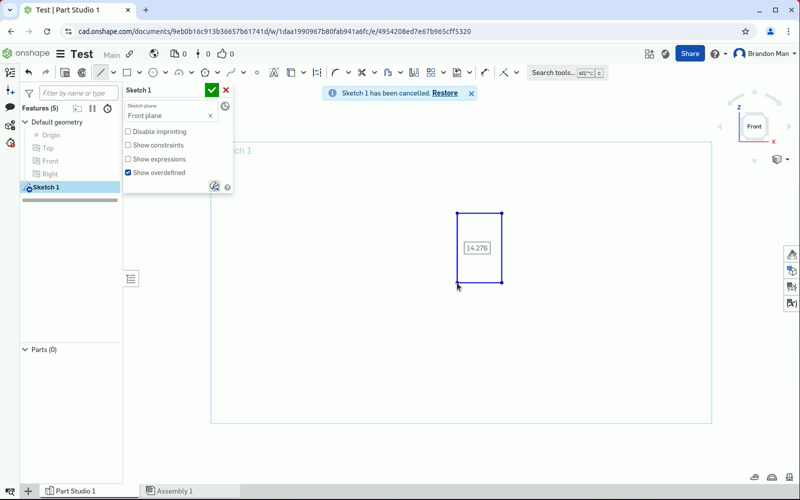
mouse_move(495, 236)
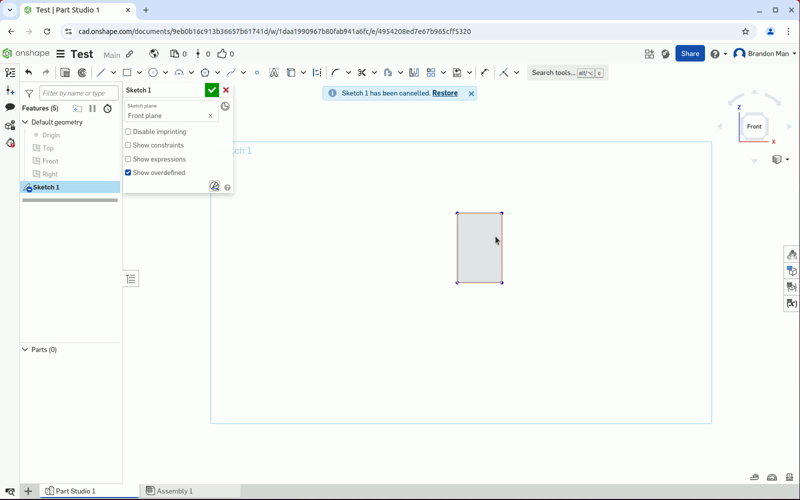
click(495, 236)
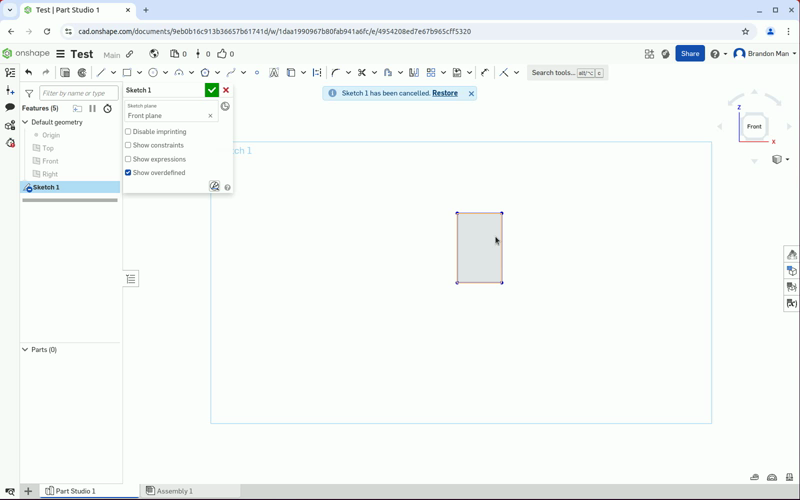
mouse_move(73, 352)
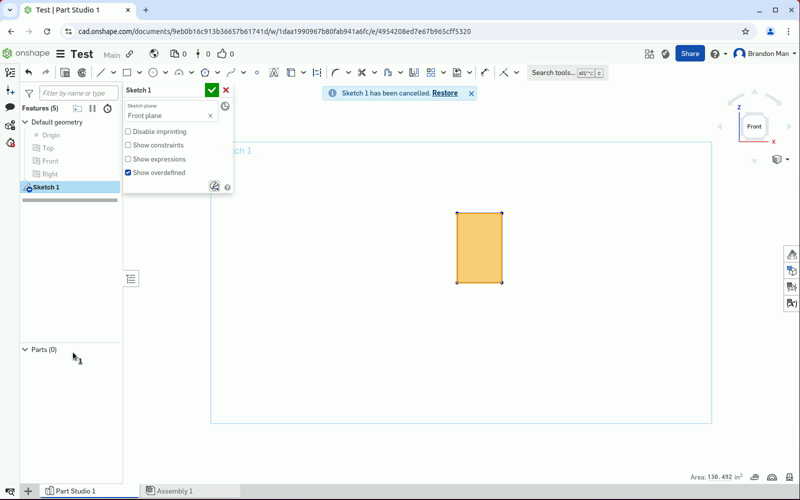
key(shift+y)
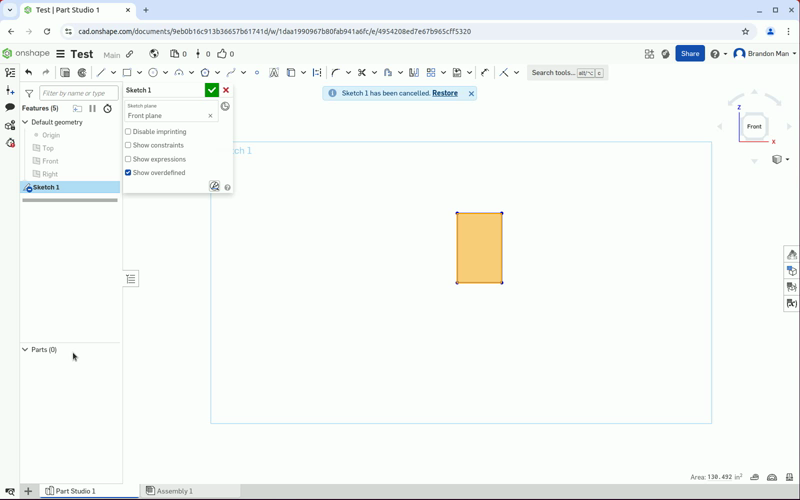
key(shift+e)
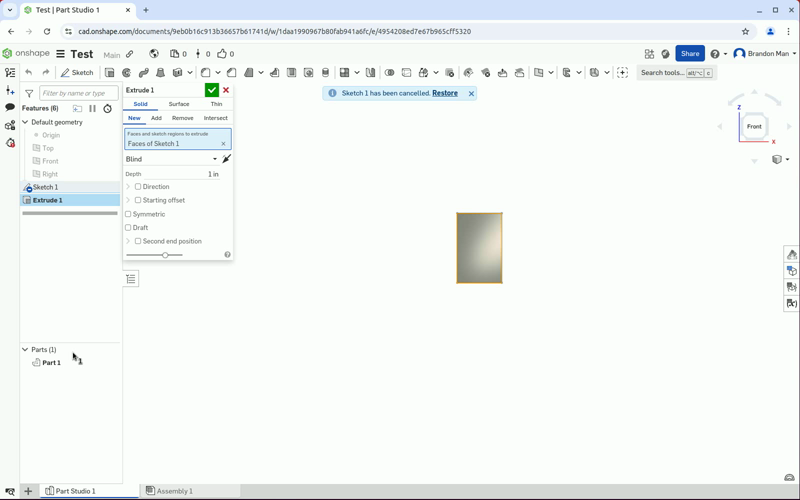
mouse_move(143, 106)
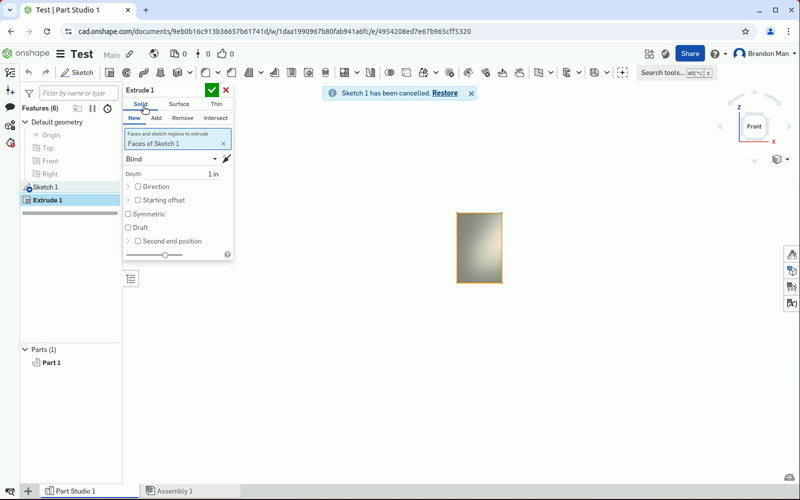
click(143, 106)
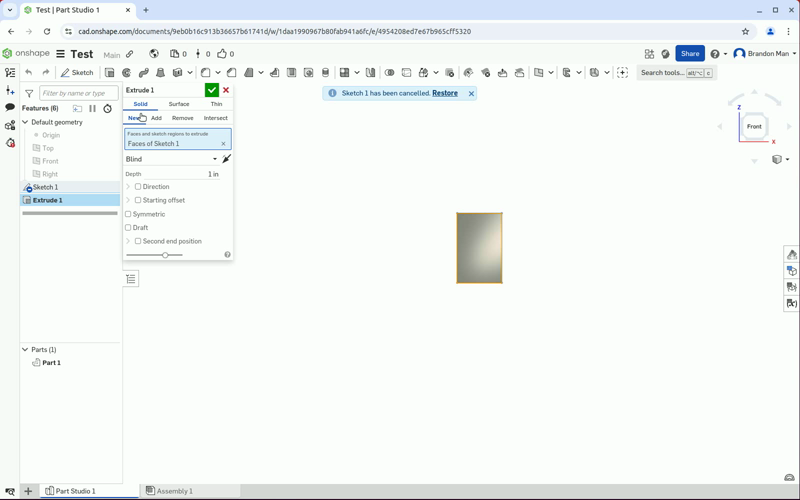
mouse_move(137, 120)
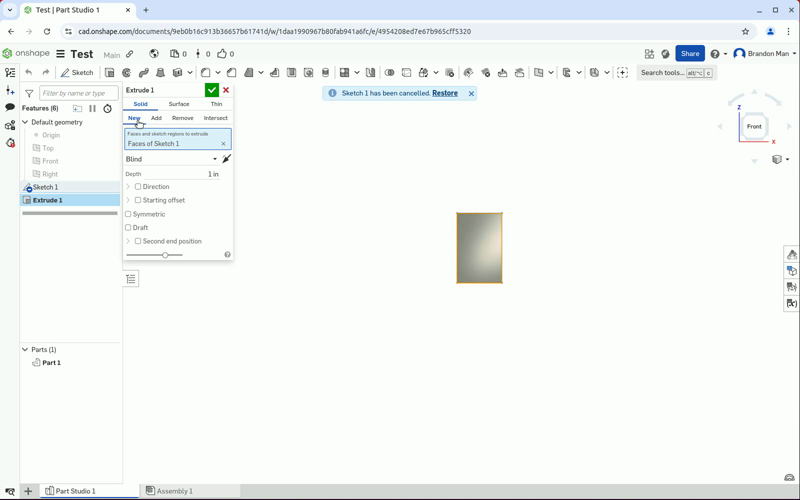
click(137, 120)
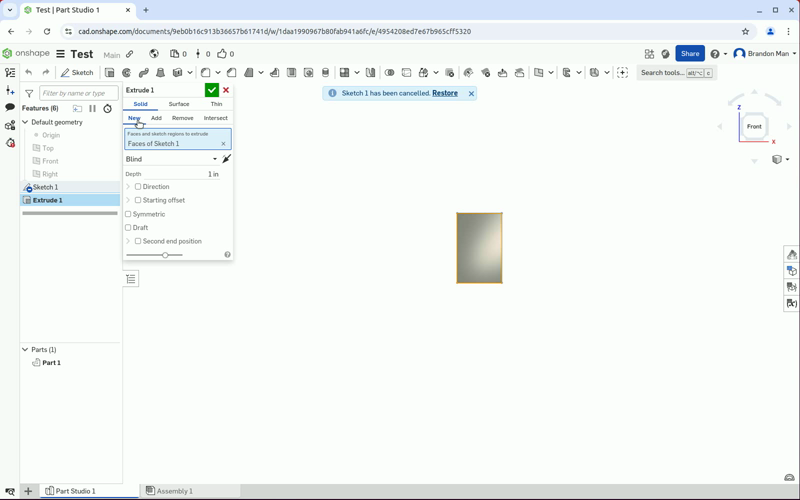
key(tab, 4)
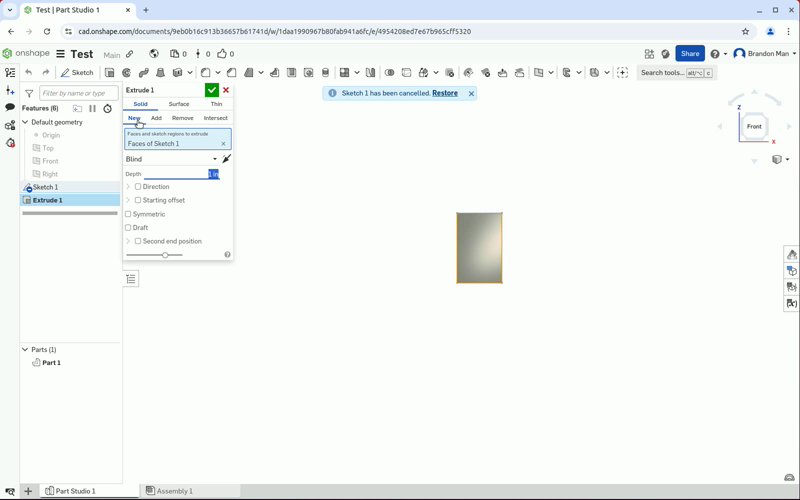
text(-0.241)
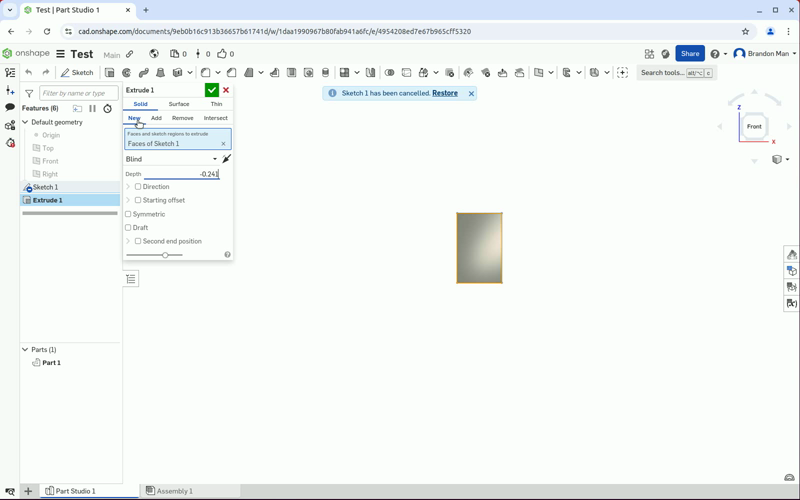
key(enter)
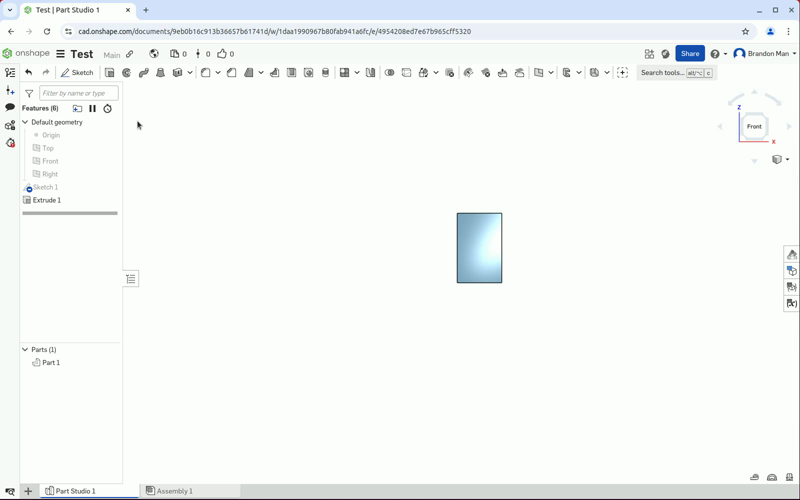
key(shift+h)
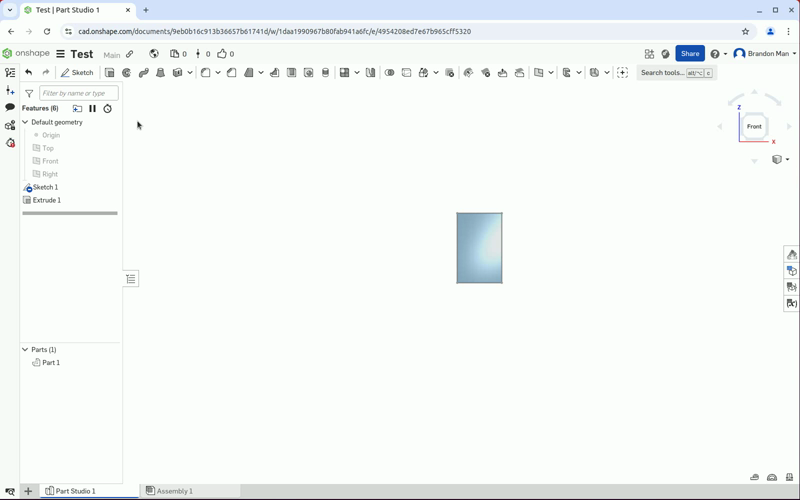
key(shift+h)
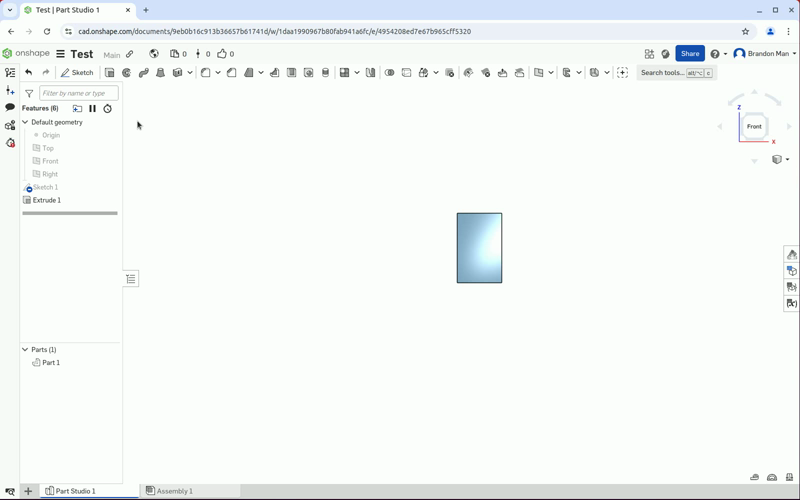
mouse_move(73, 189)
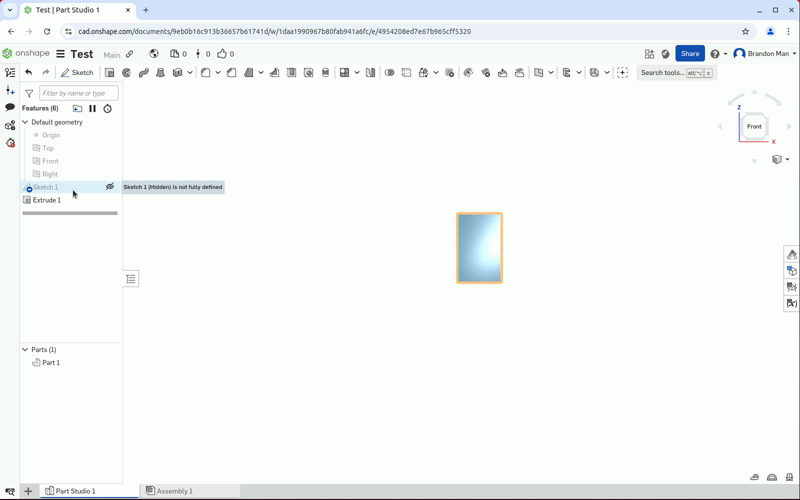
click(73, 189)
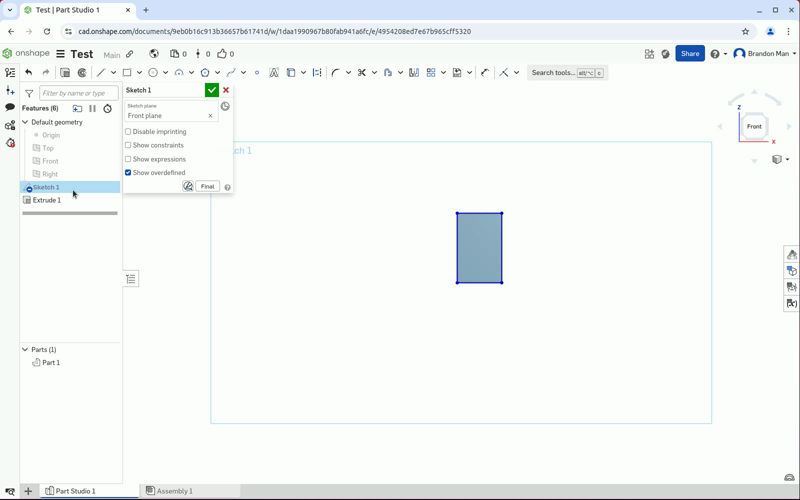
mouse_move(229, 92)
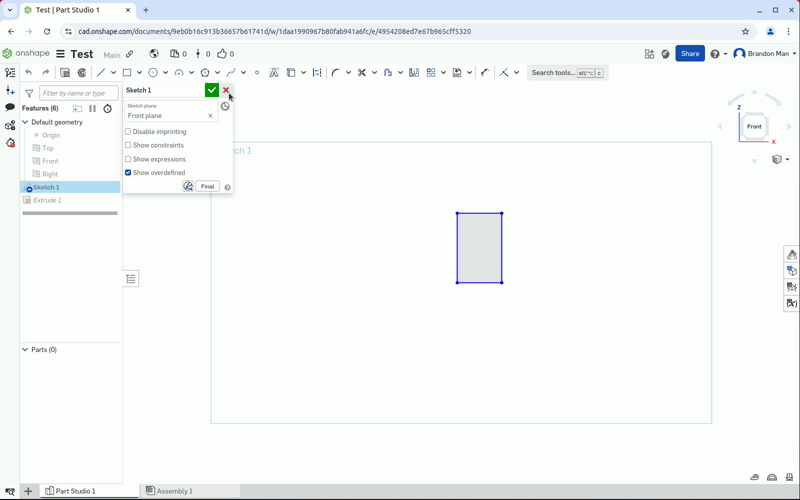
click(229, 92)
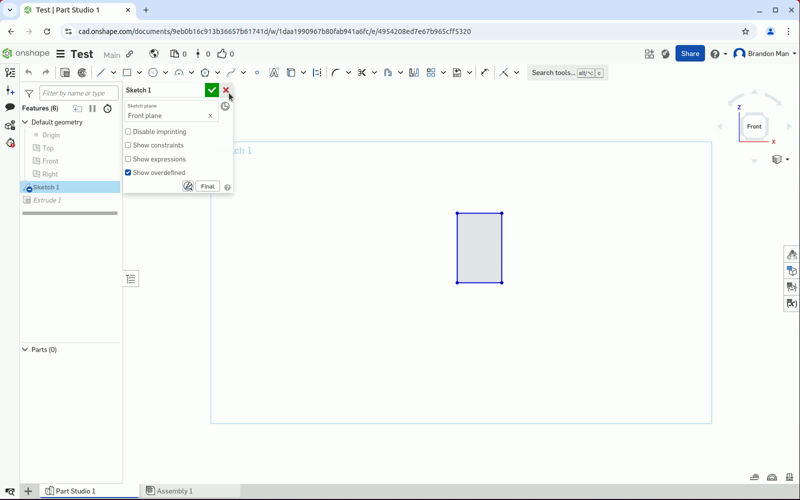
key(shift+s)
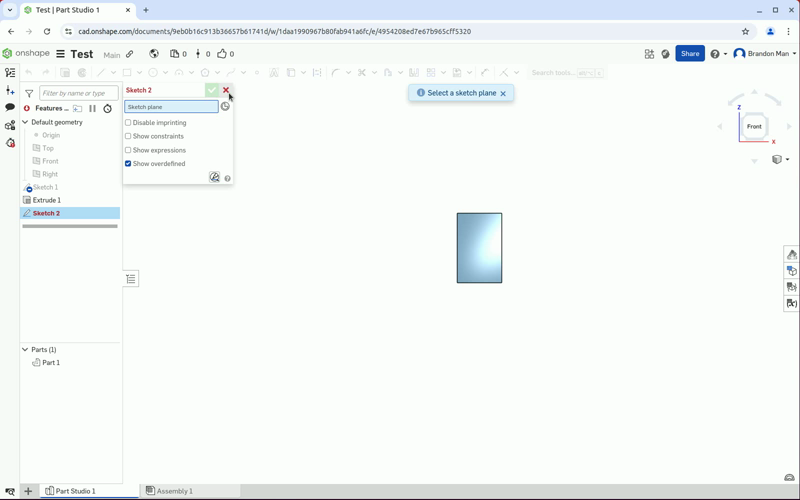
mouse_move(73, 163)
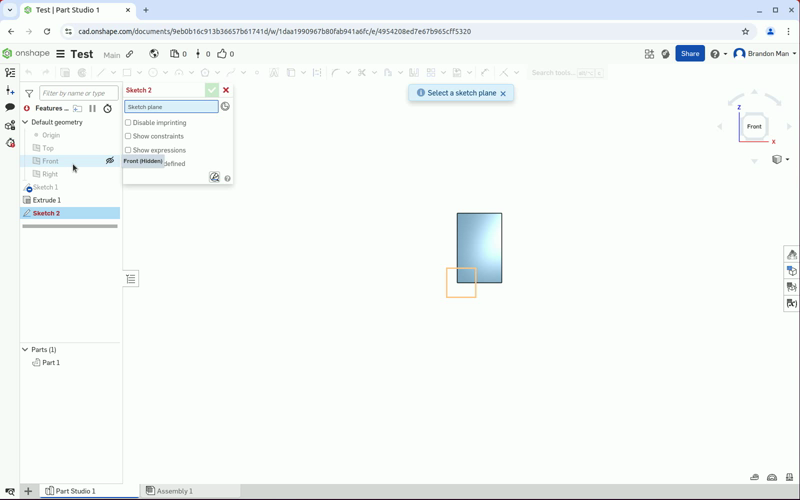
click(73, 163)
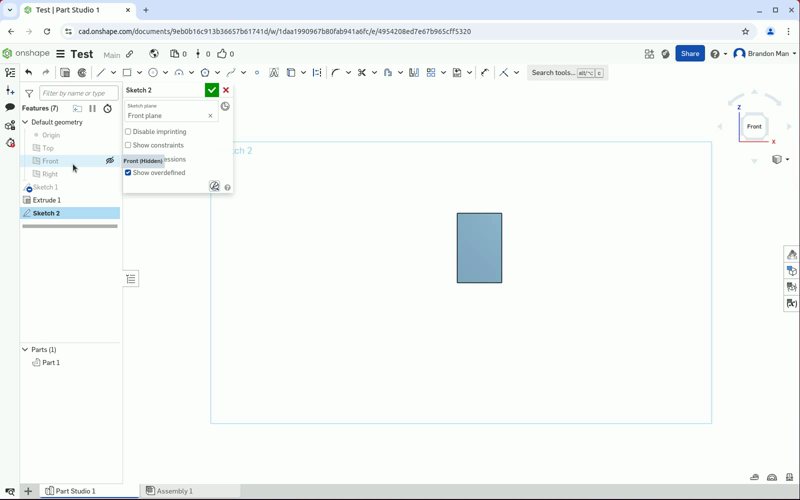
mouse_move(73, 352)
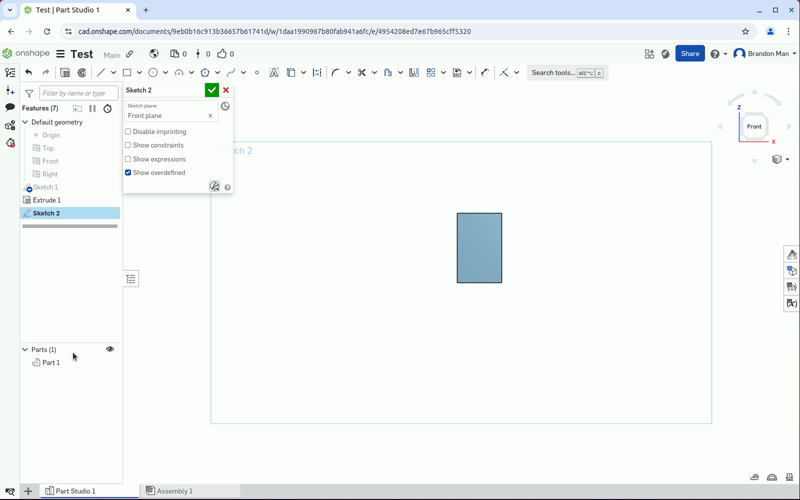
key(y)
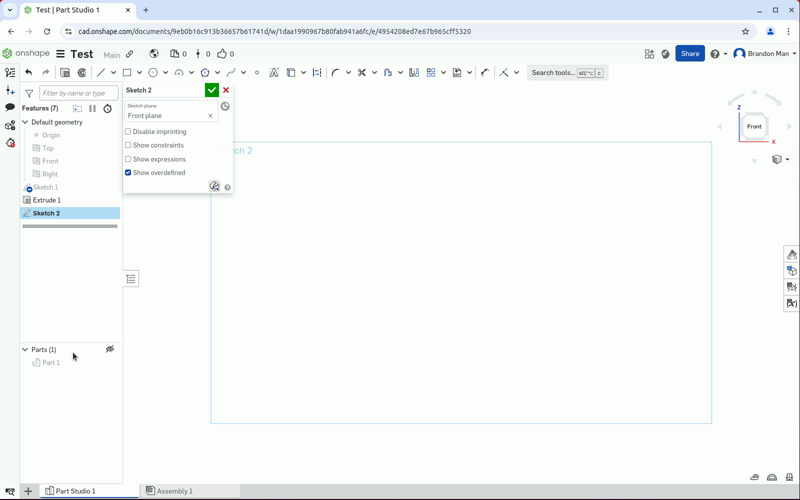
key(l)
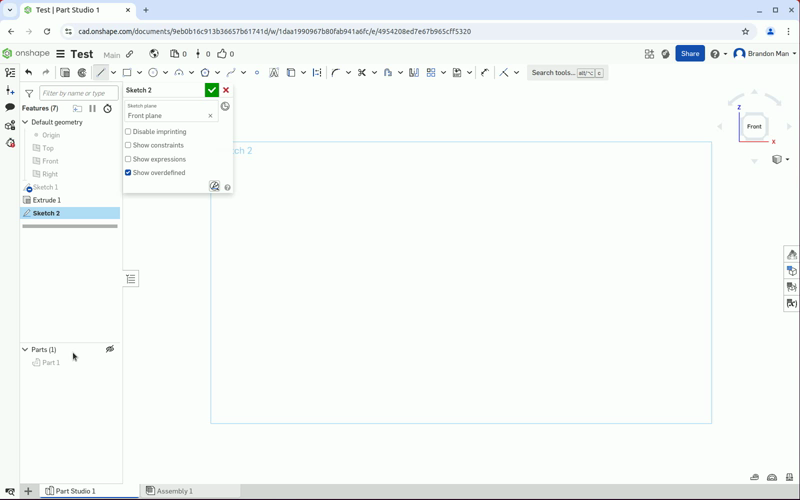
key_down(shift)
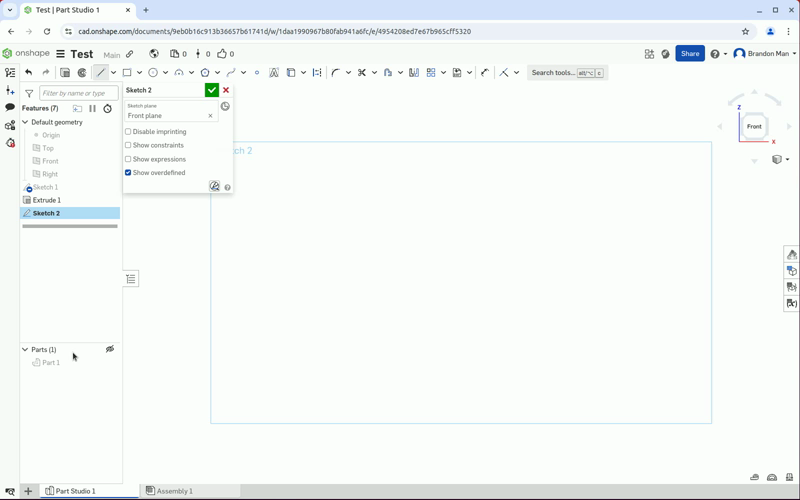
mouse_move(520, 282)
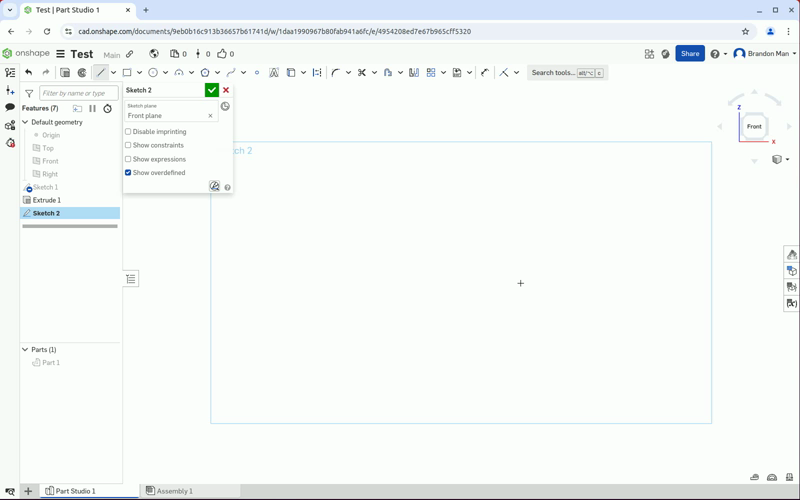
click(520, 282)
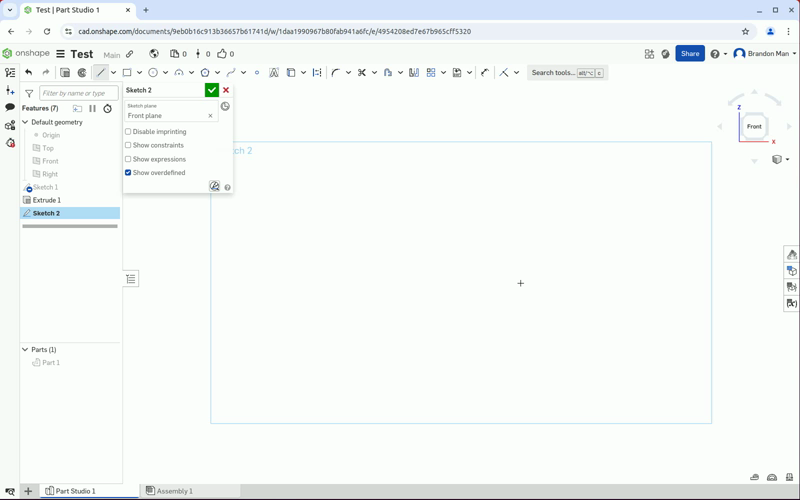
key_up(shift)
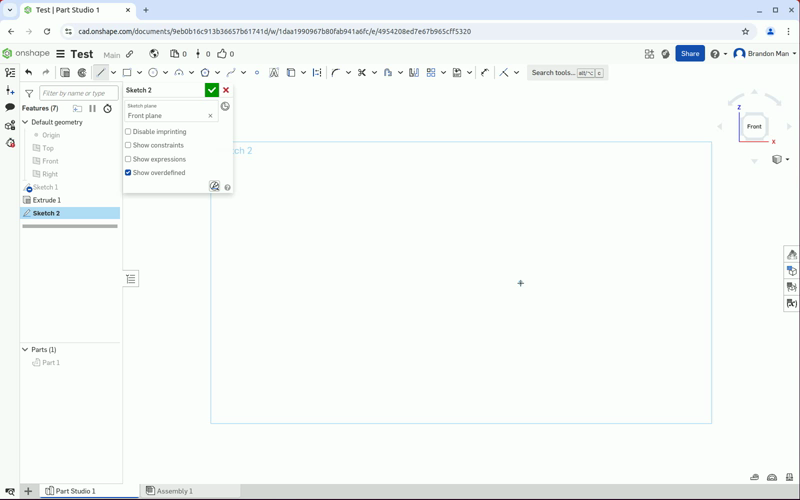
key_down(shift)
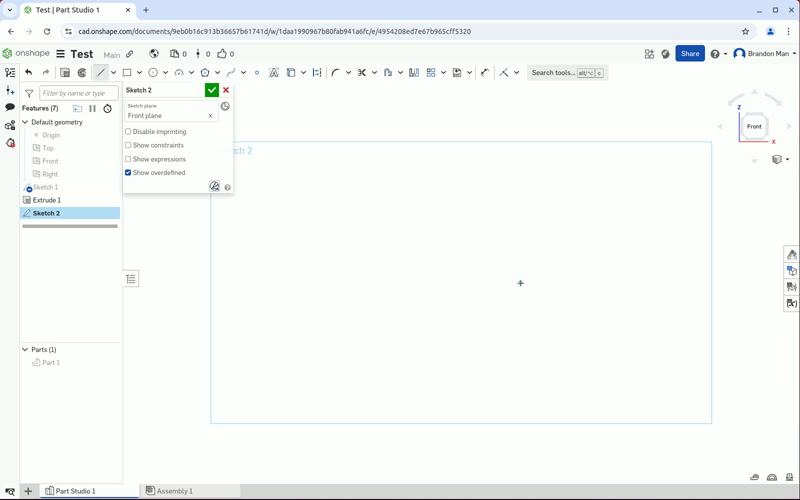
mouse_move(550, 282)
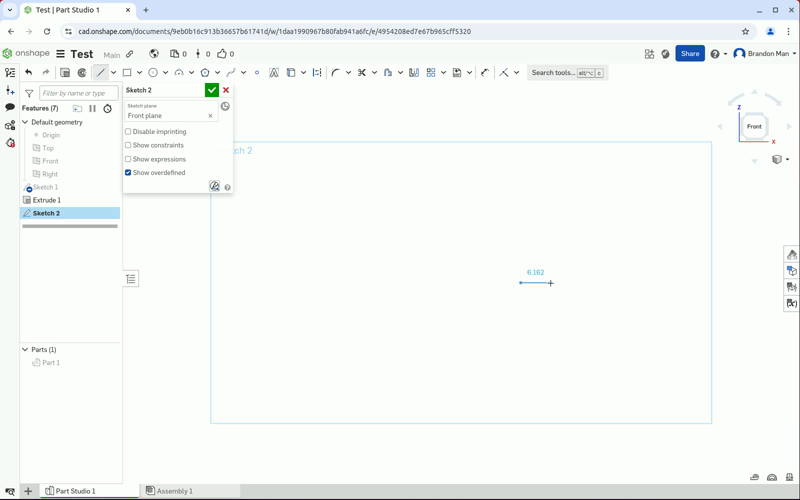
mouse_move(573, 282)
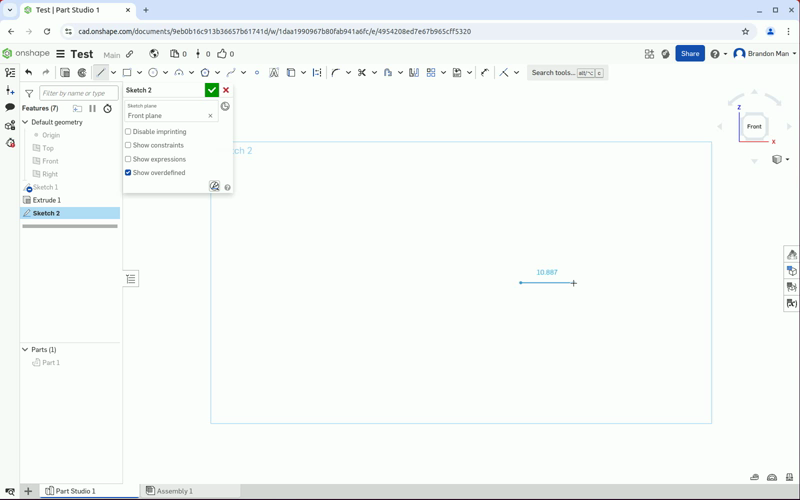
click(573, 282)
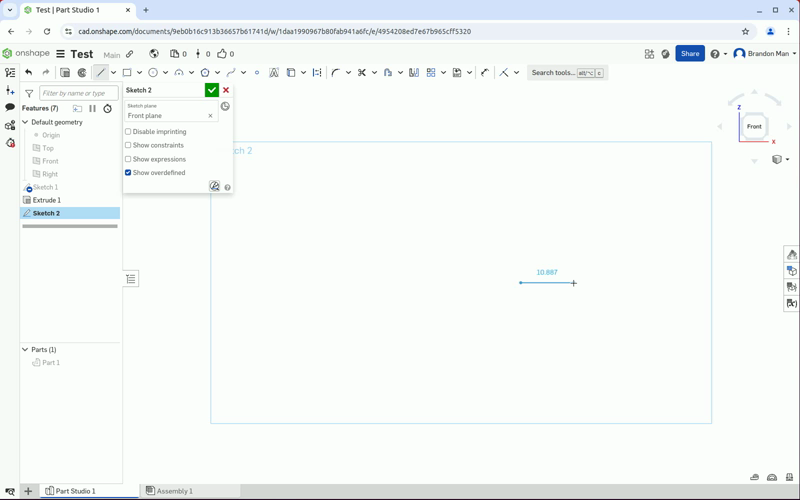
key_up(shift)
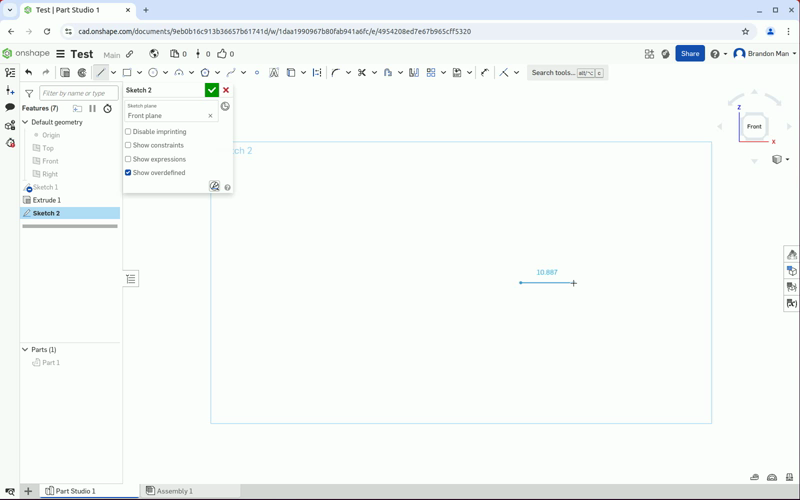
key_down(shift)
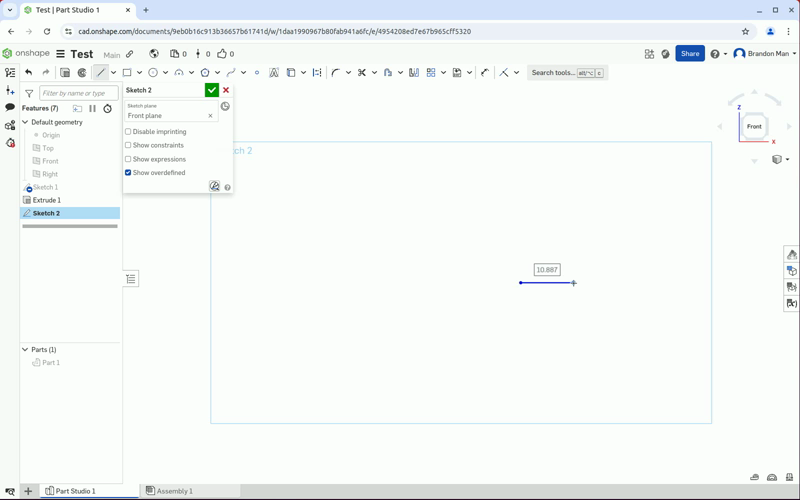
mouse_move(573, 213)
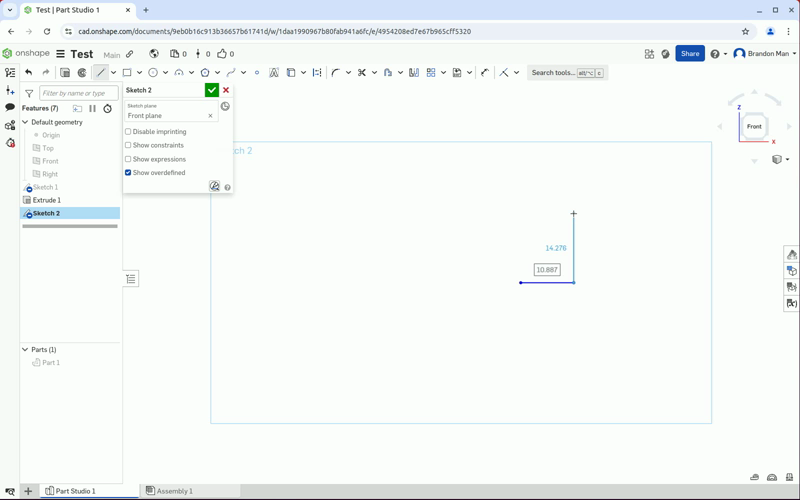
click(573, 213)
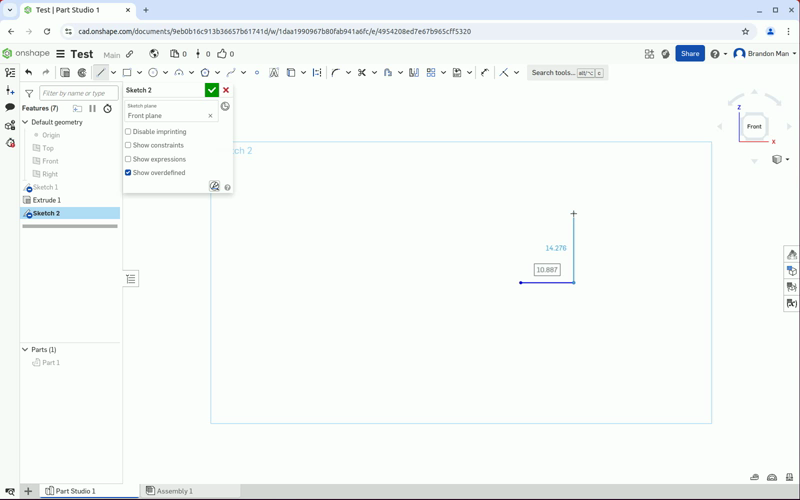
key_up(shift)
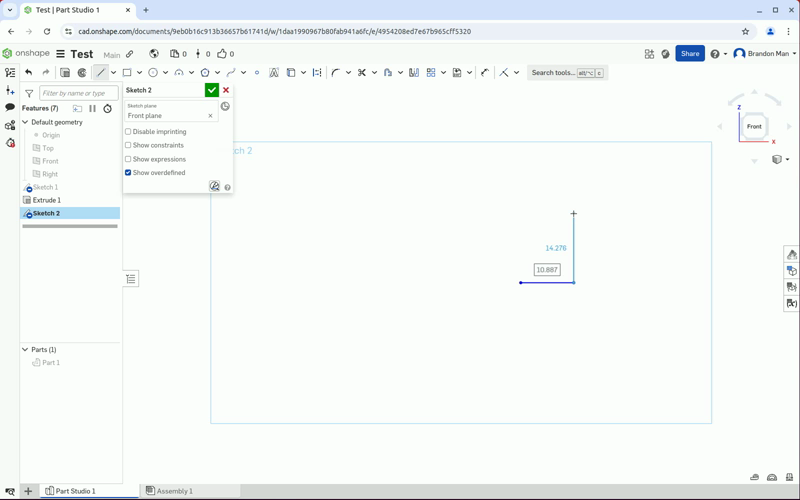
key_down(shift)
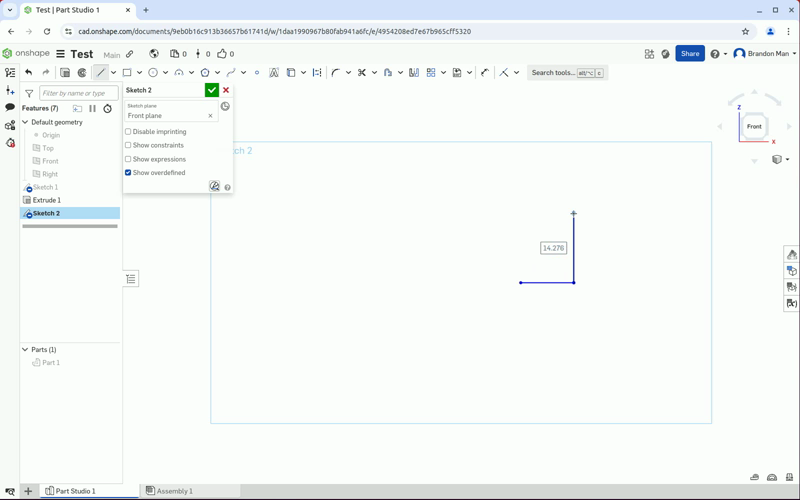
mouse_move(589, 213)
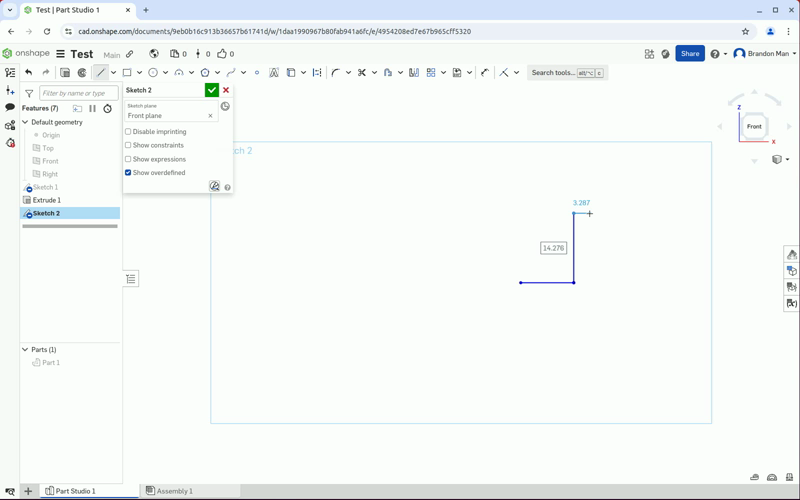
mouse_move(520, 213)
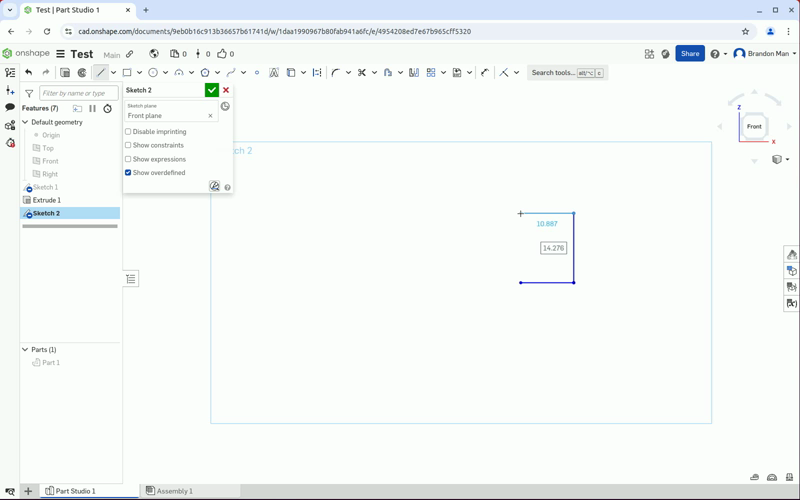
click(520, 213)
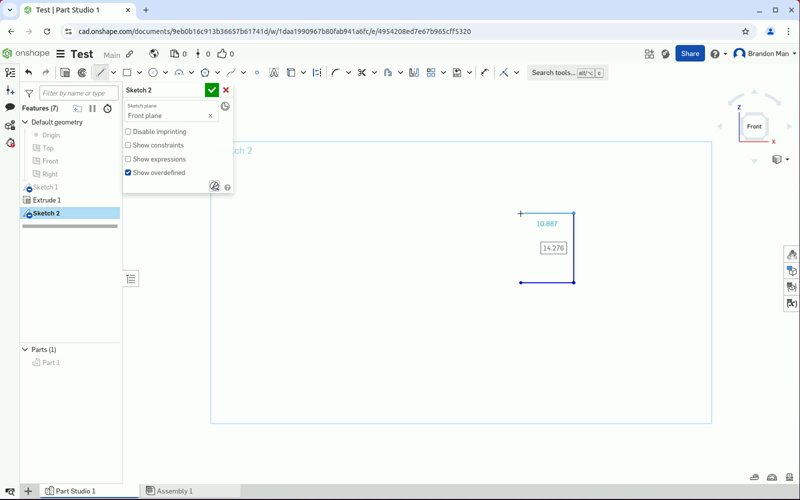
key_up(shift)
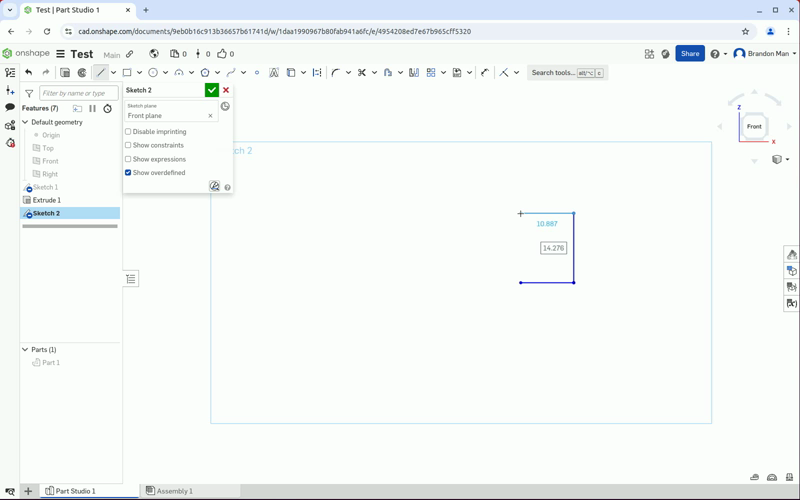
key_down(shift)
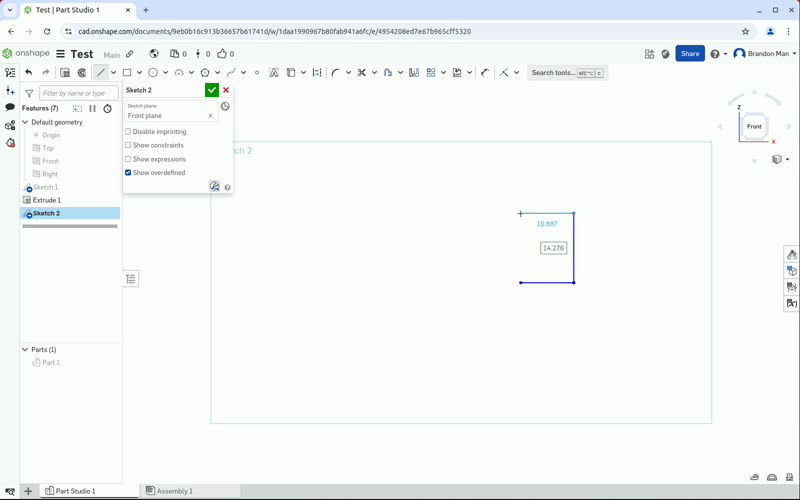
mouse_move(520, 282)
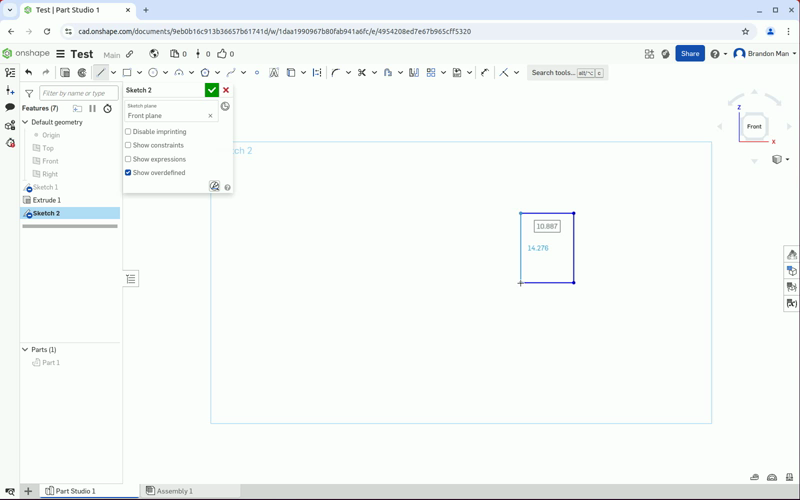
key_up(shift)
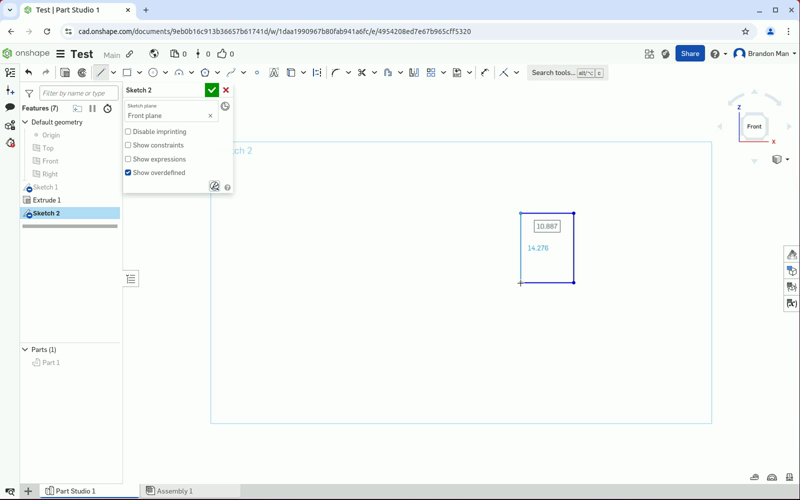
click(520, 282)
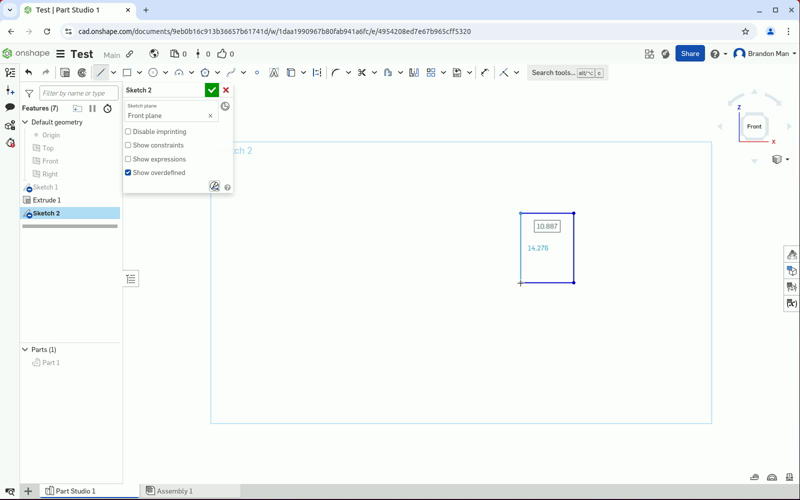
key(esc)
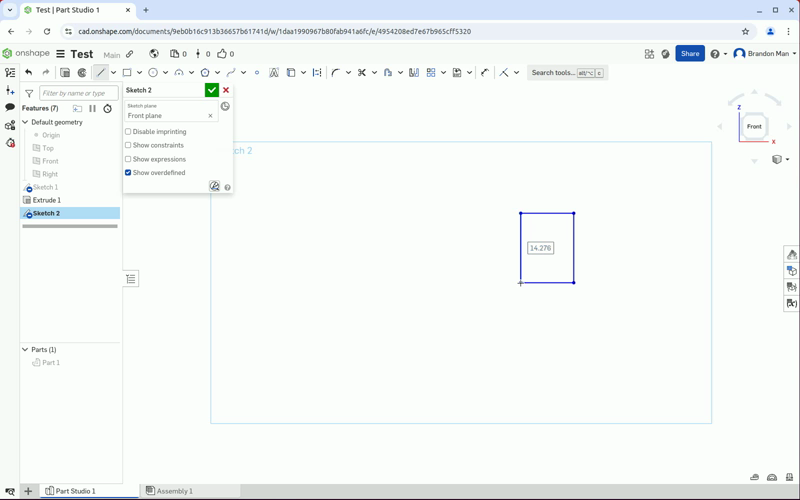
mouse_move(547, 221)
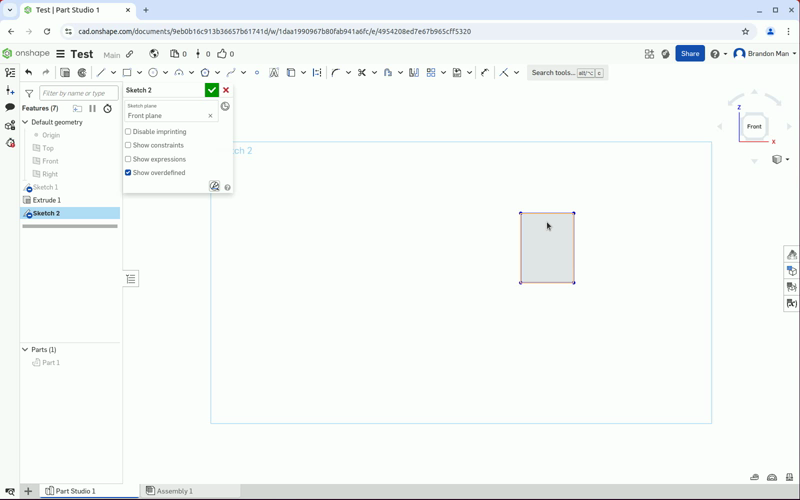
click(547, 221)
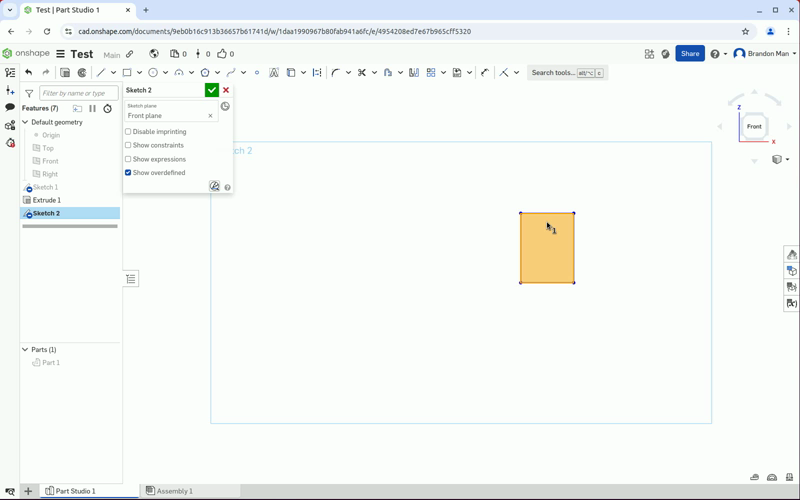
mouse_move(73, 352)
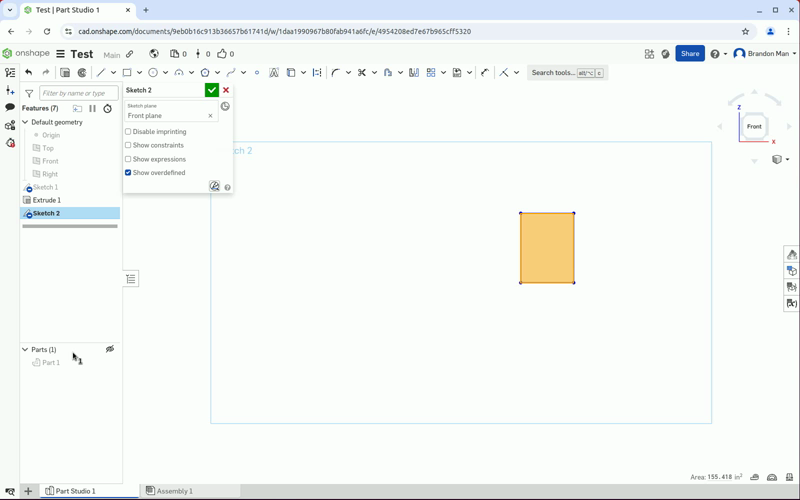
key(shift+y)
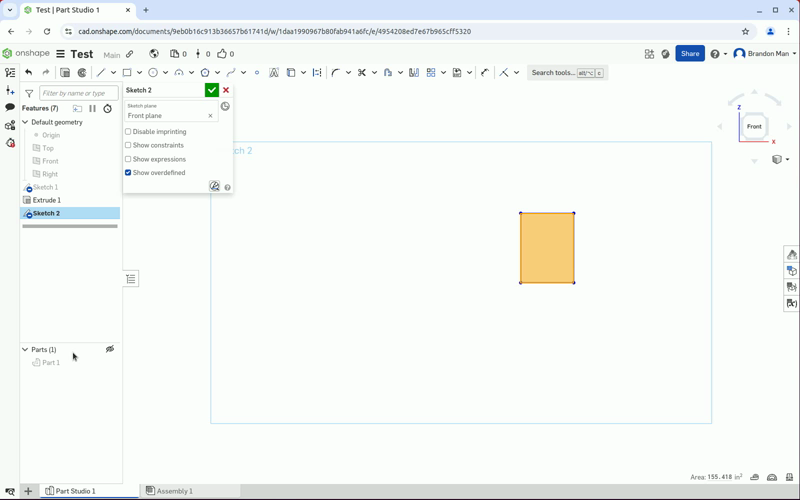
key(shift+e)
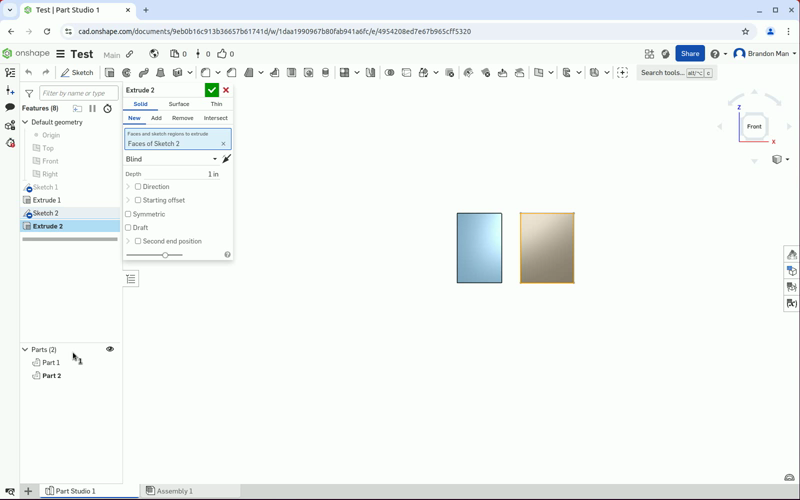
mouse_move(143, 106)
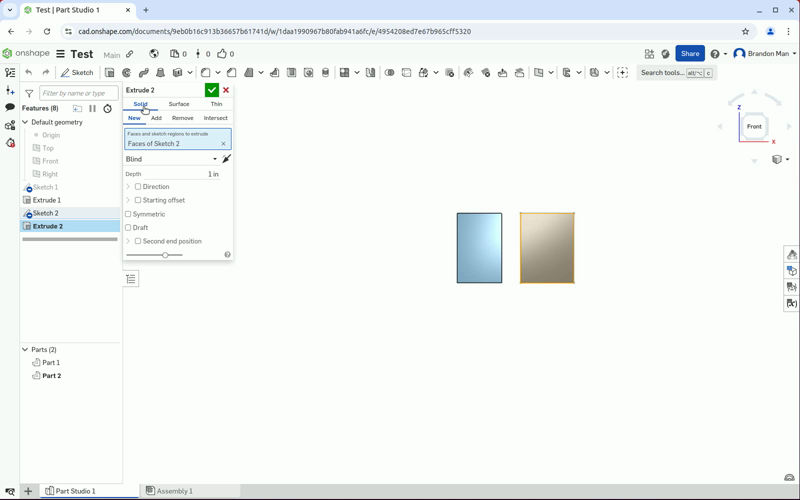
click(143, 106)
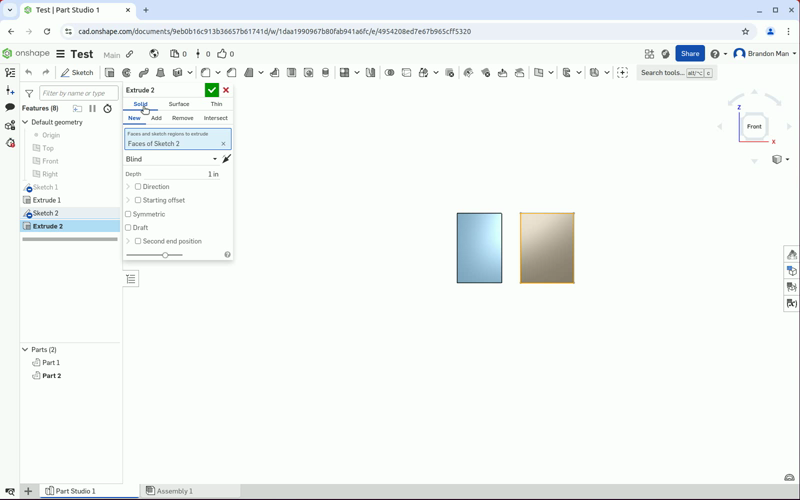
mouse_move(137, 120)
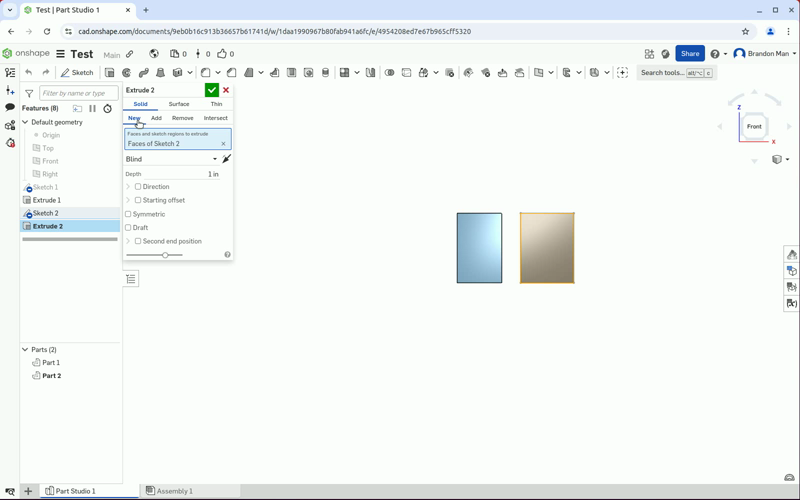
click(137, 120)
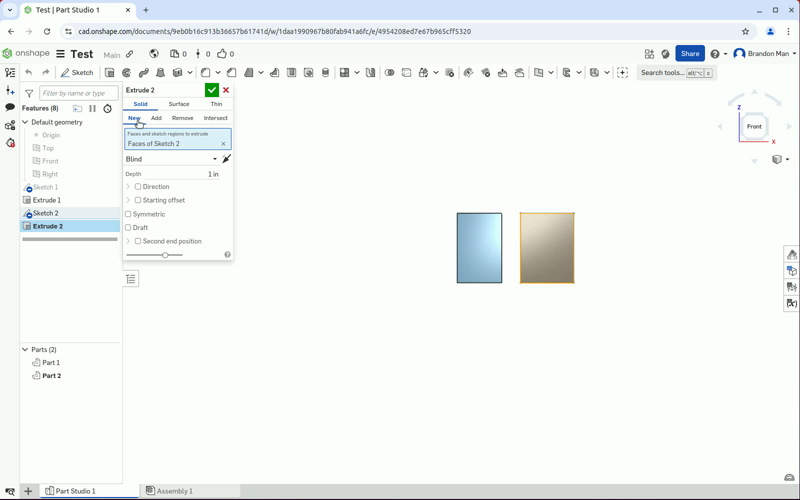
key(tab, 4)
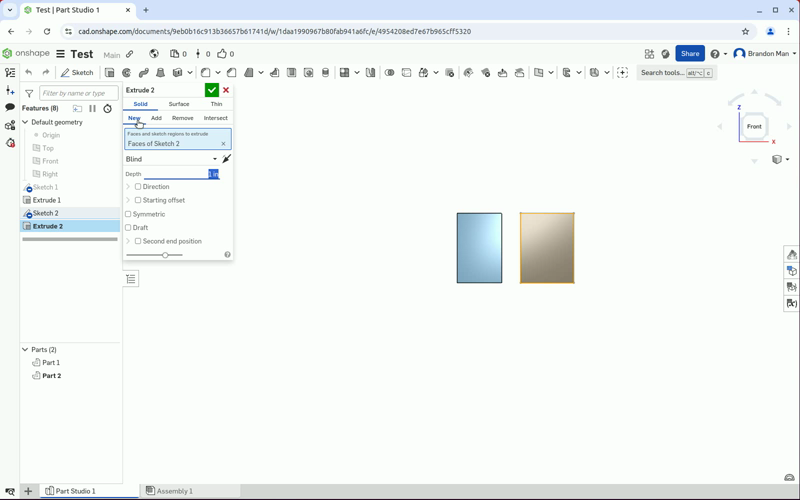
text(-0.241)
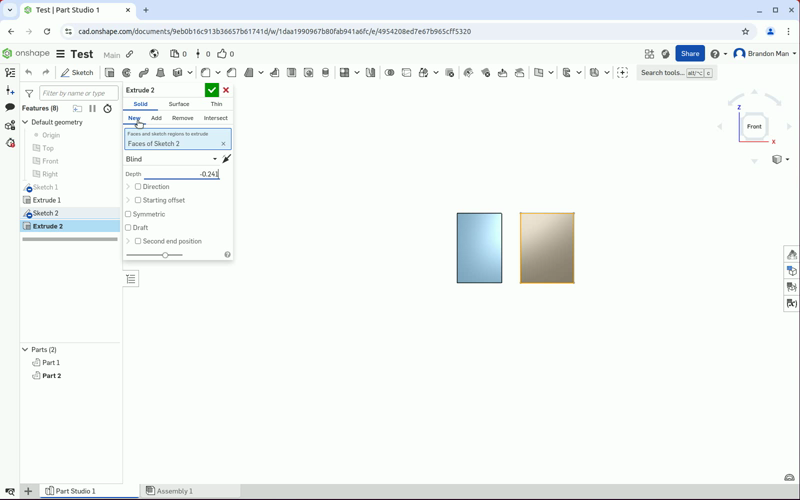
key(enter)
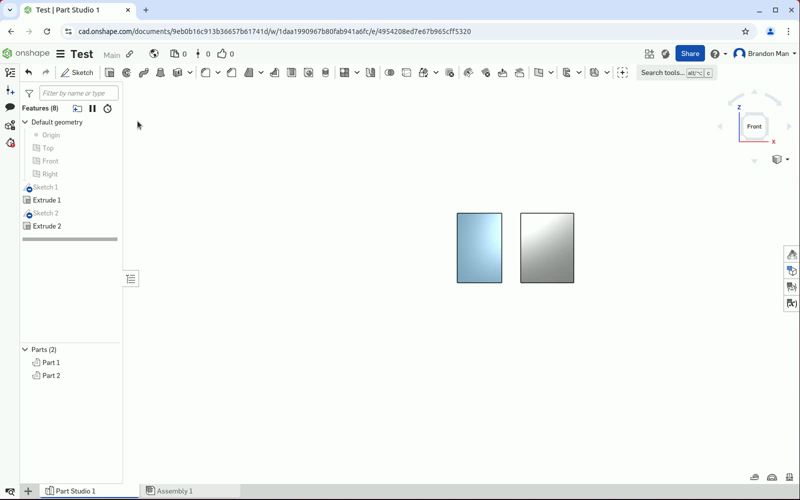
key(shift+h)
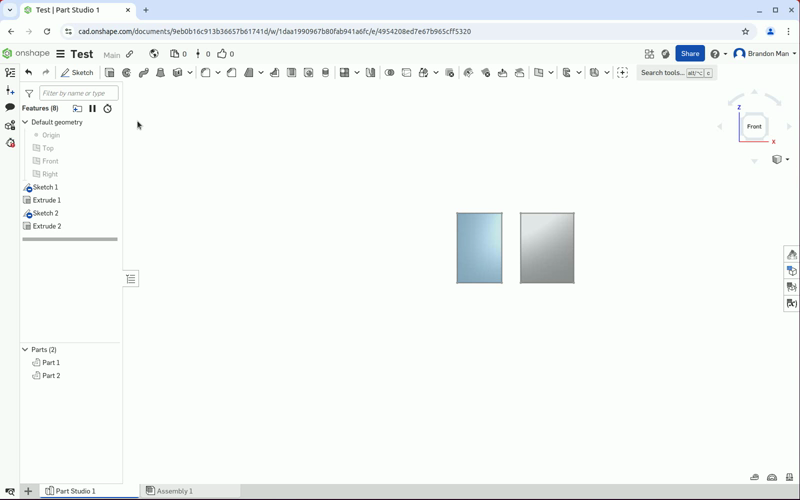
key(shift+h)
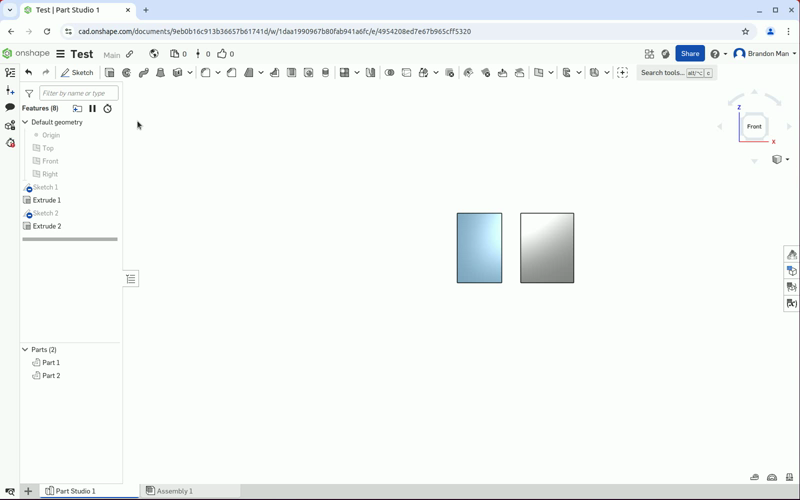
mouse_move(73, 189)
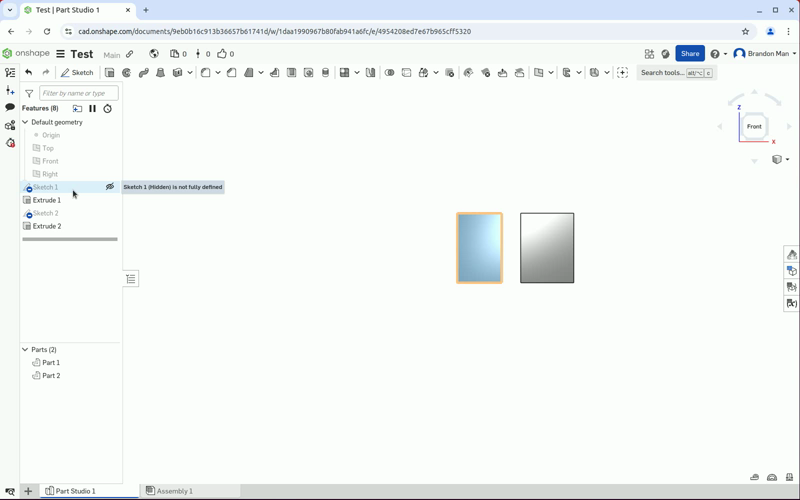
click(73, 189)
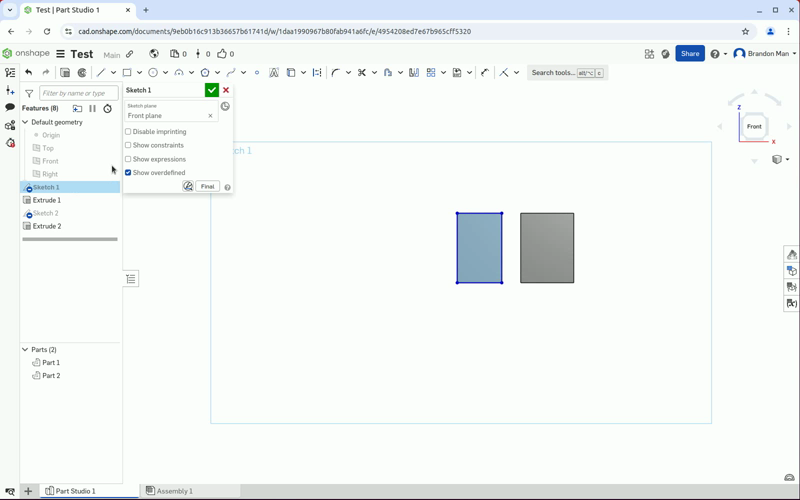
mouse_move(229, 92)
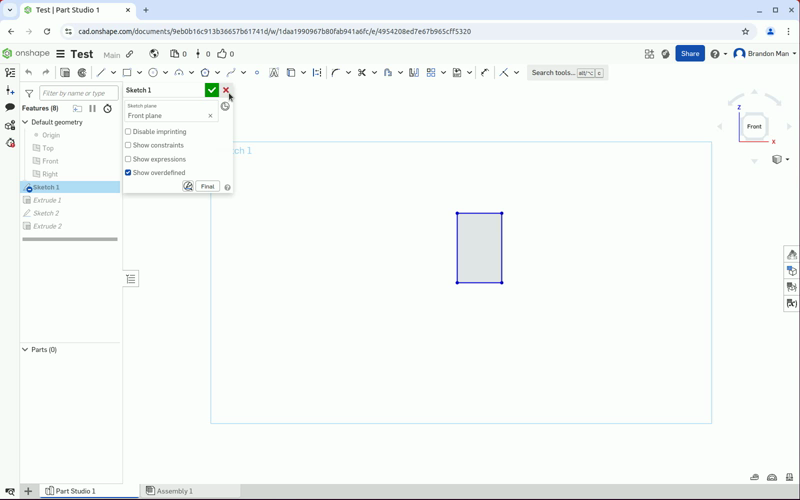
click(229, 92)
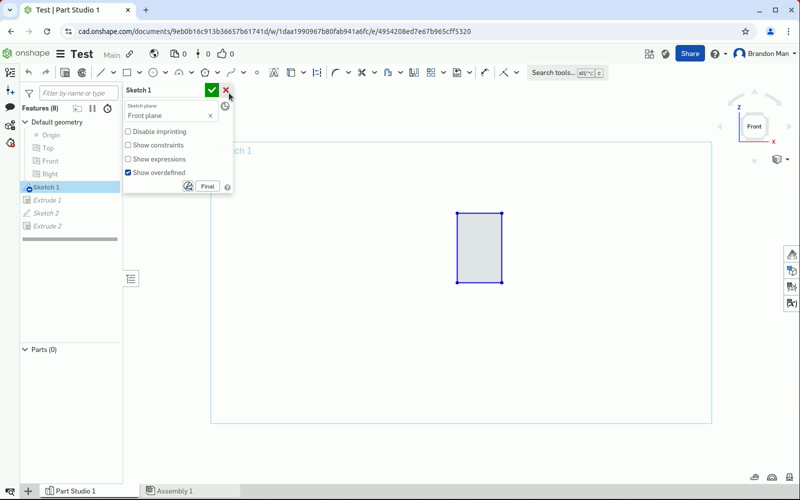
key(shift+s)
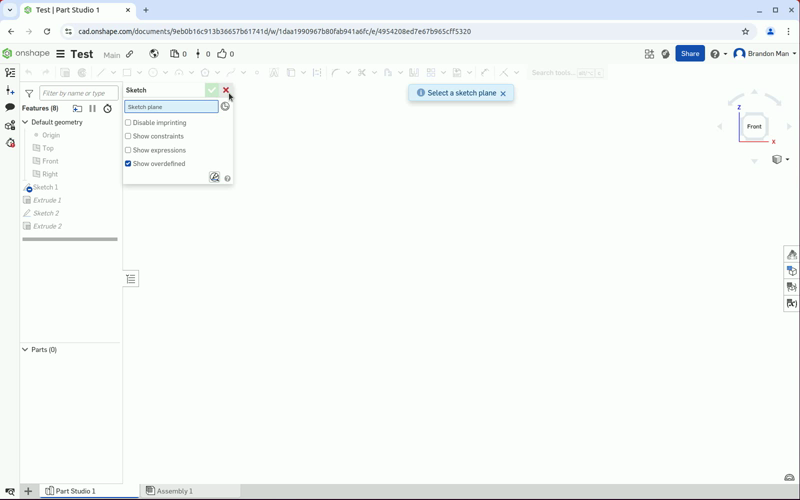
mouse_move(73, 163)
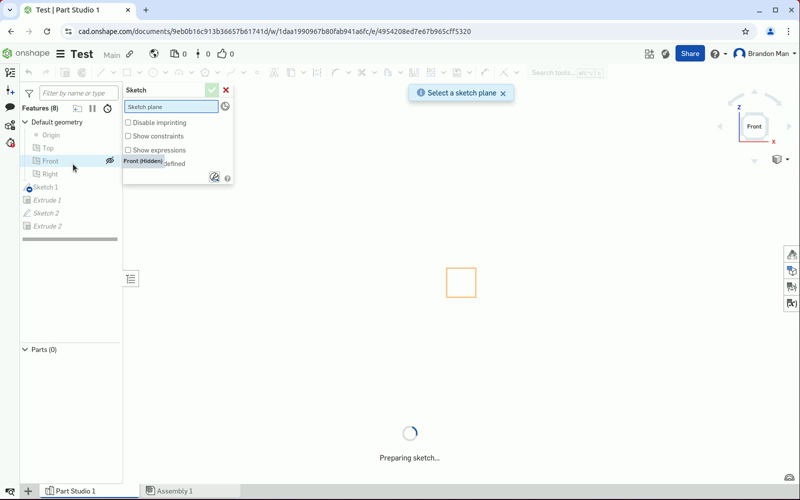
click(73, 163)
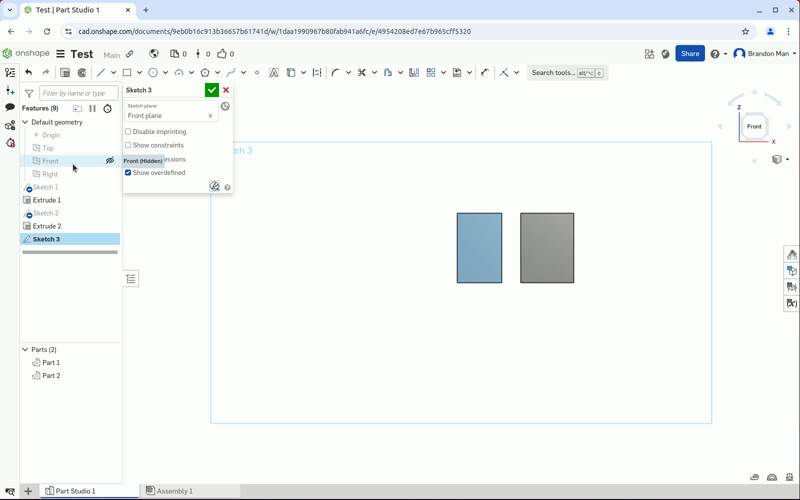
mouse_move(73, 352)
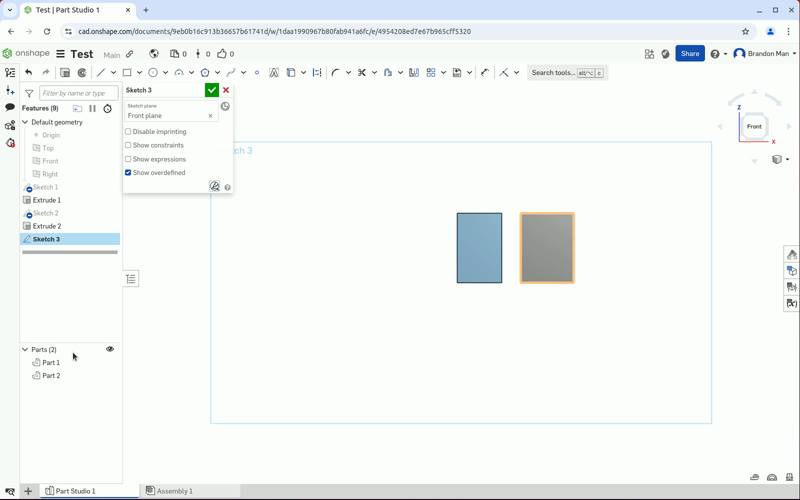
key(y)
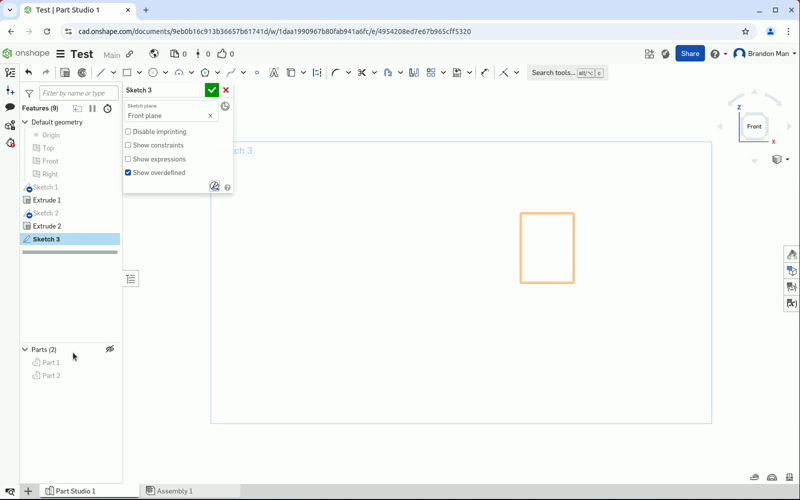
key(l)
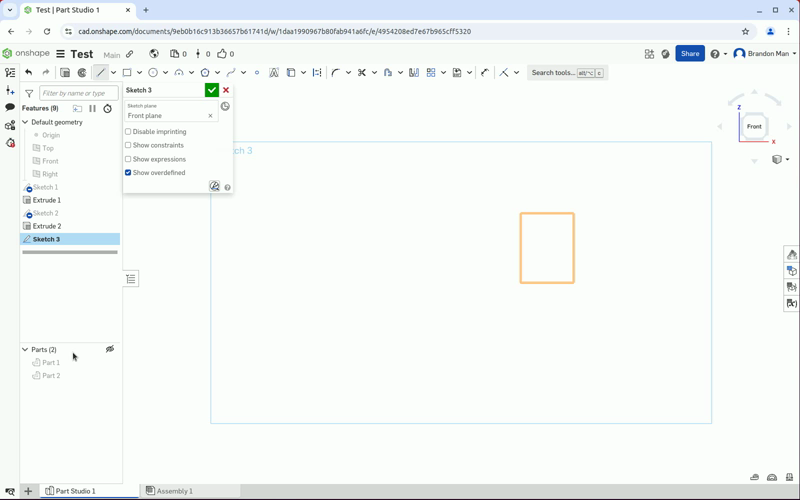
key_down(shift)
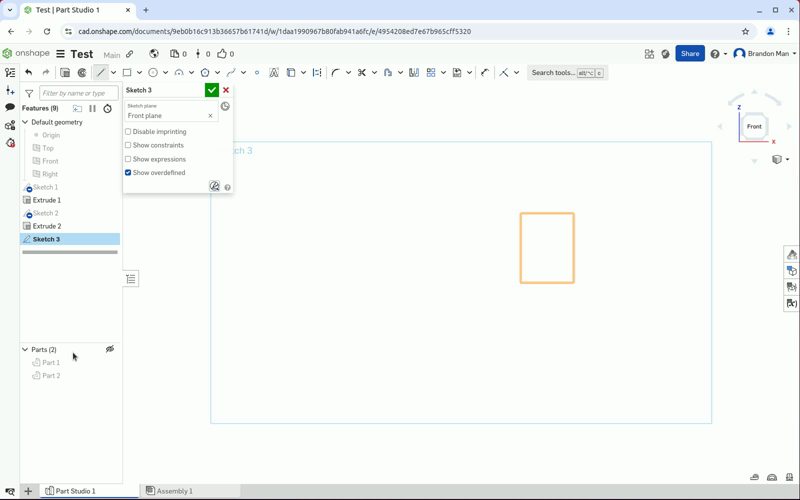
mouse_move(403, 282)
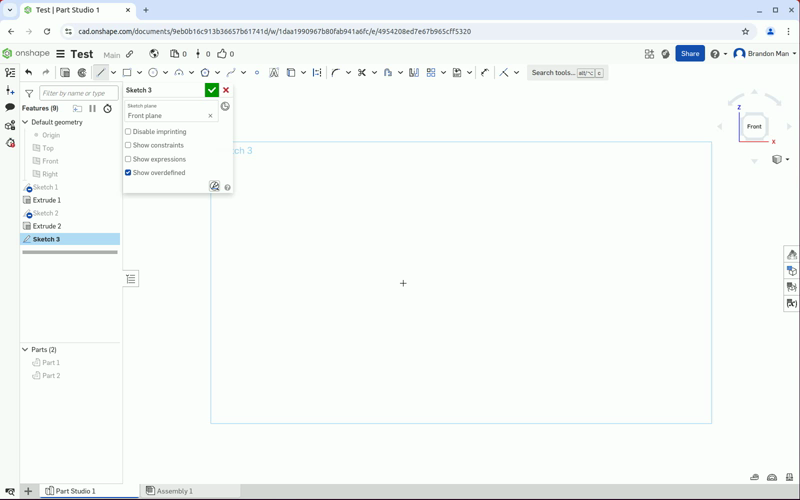
click(403, 282)
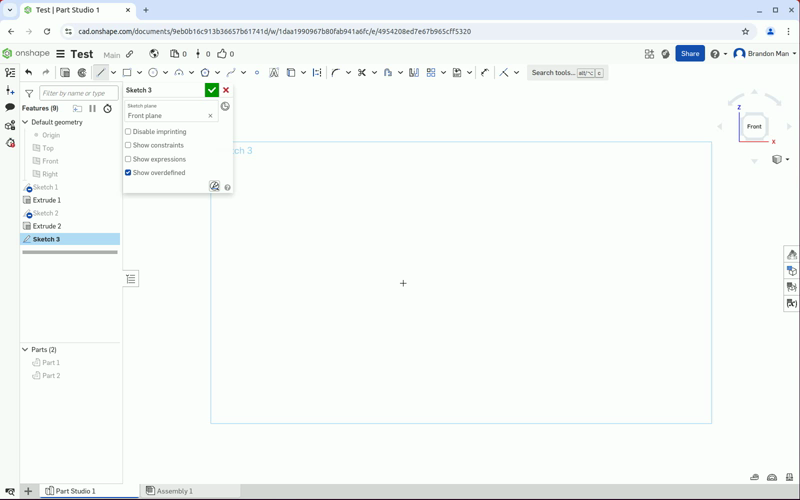
key_up(shift)
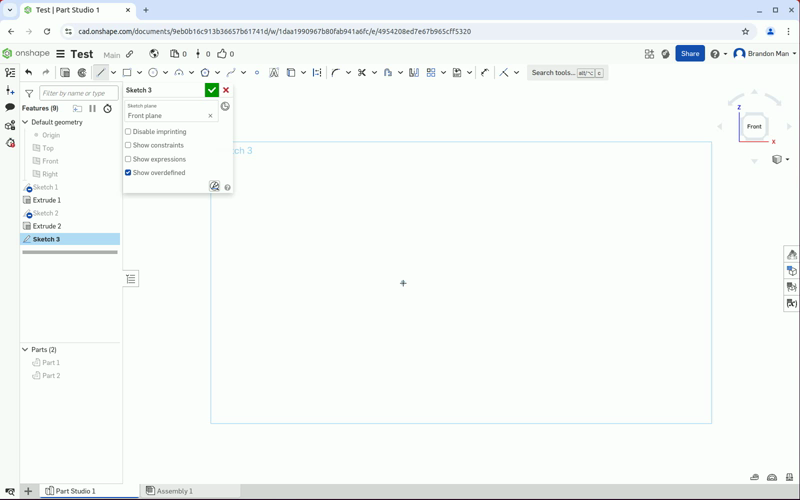
key_down(shift)
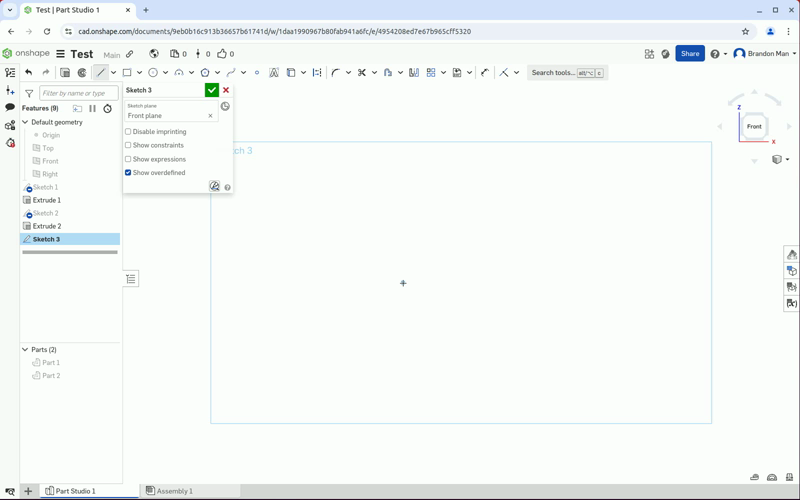
mouse_move(433, 282)
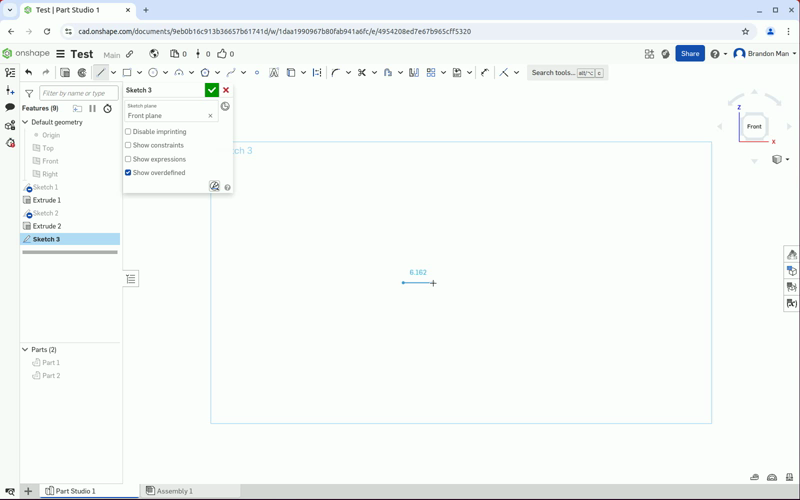
mouse_move(419, 282)
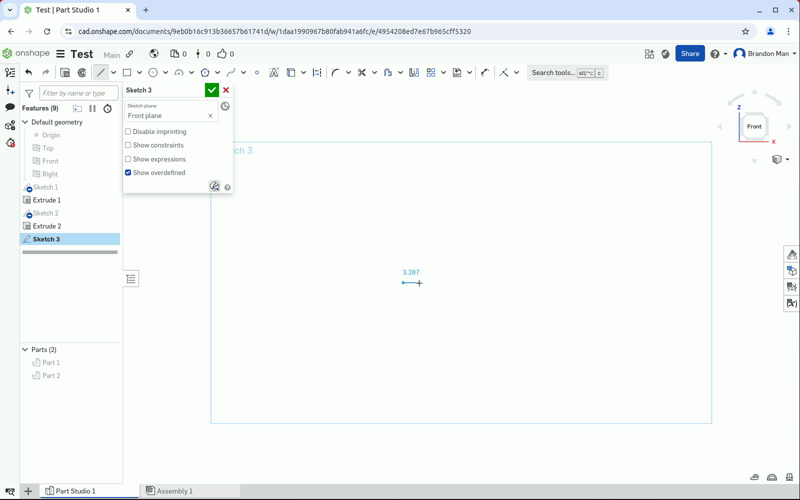
click(419, 282)
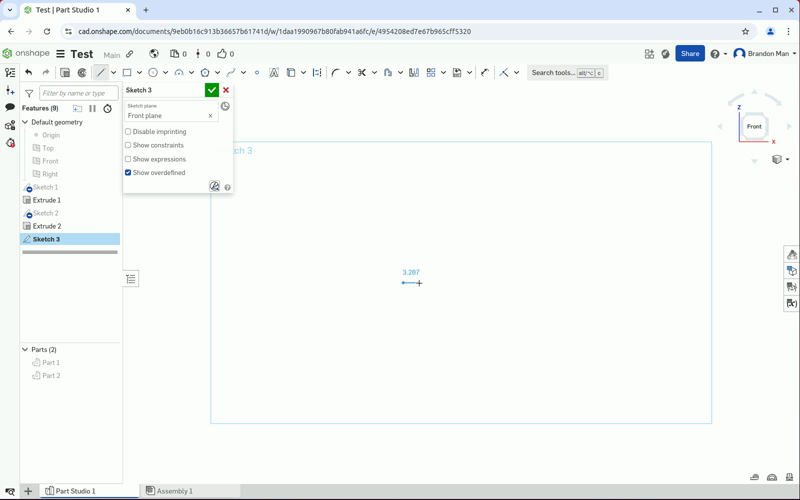
key_up(shift)
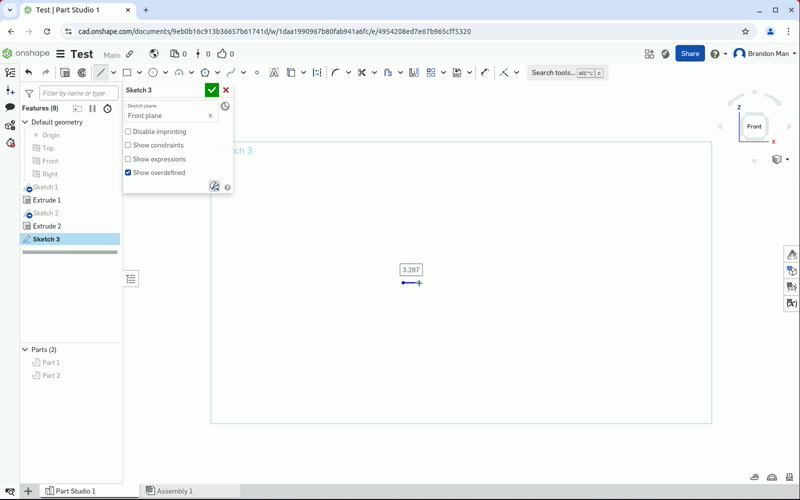
key_down(shift)
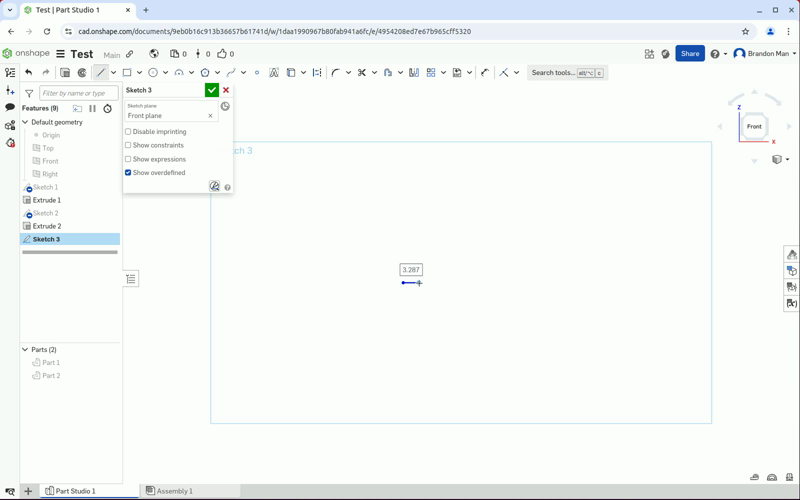
mouse_move(449, 282)
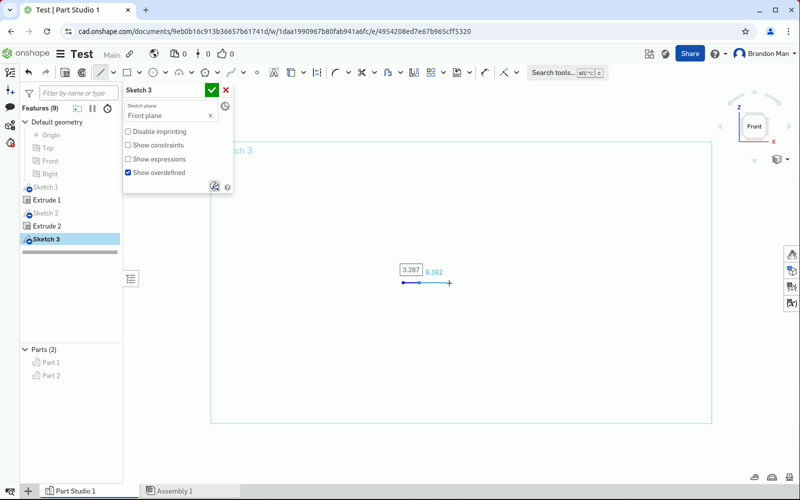
mouse_move(419, 241)
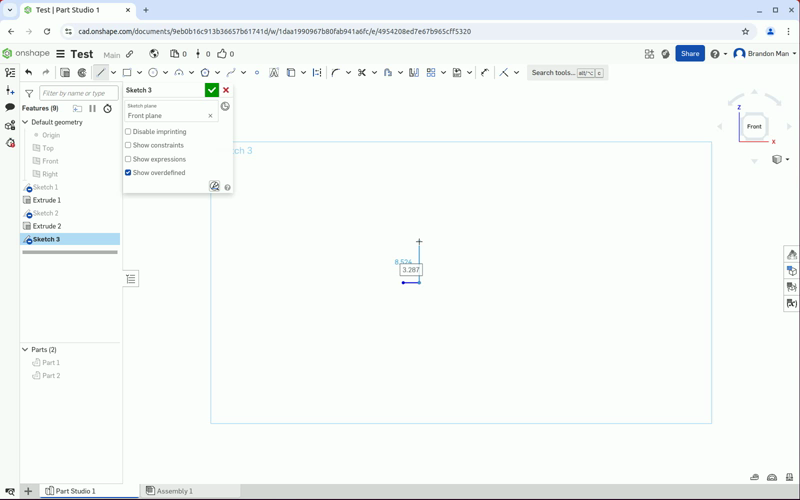
click(419, 241)
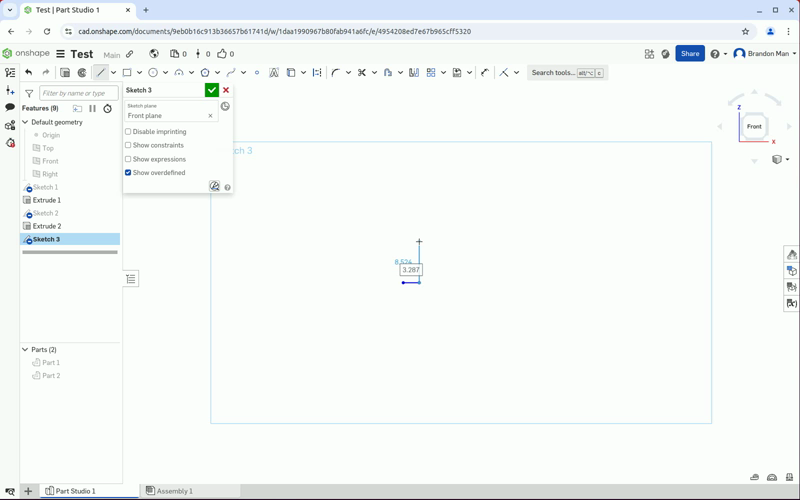
key_up(shift)
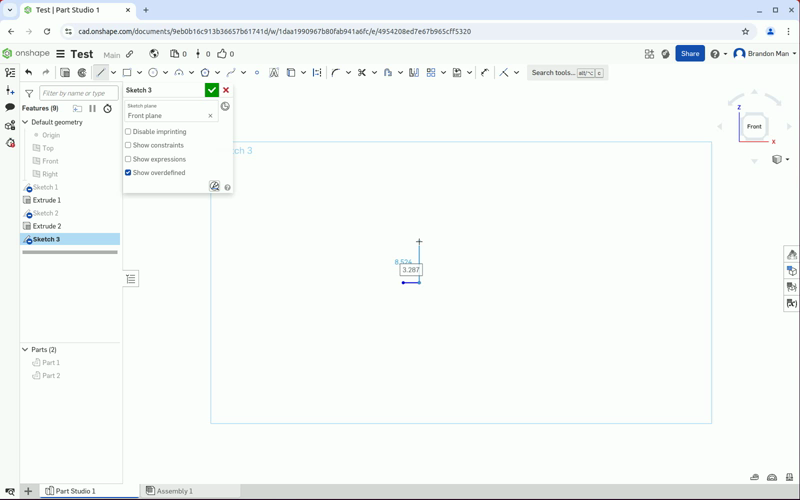
key_down(shift)
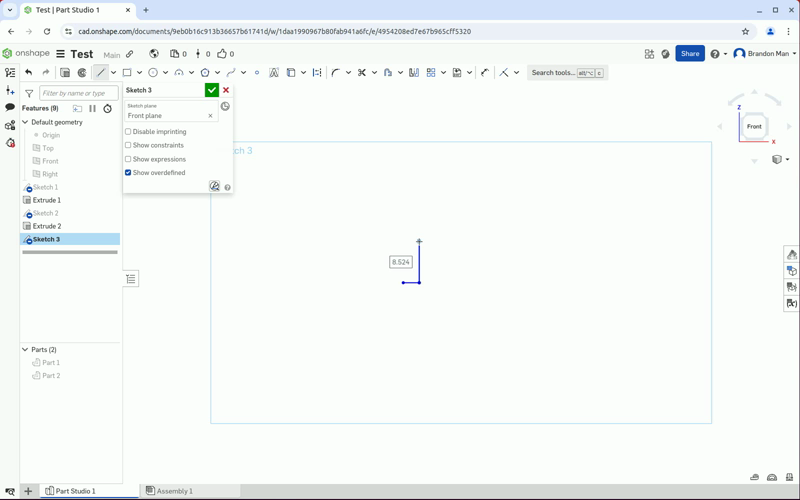
mouse_move(449, 241)
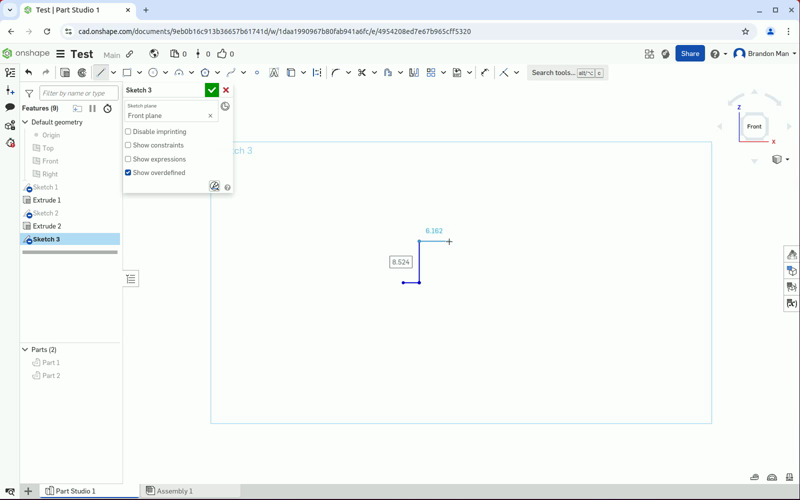
mouse_move(403, 241)
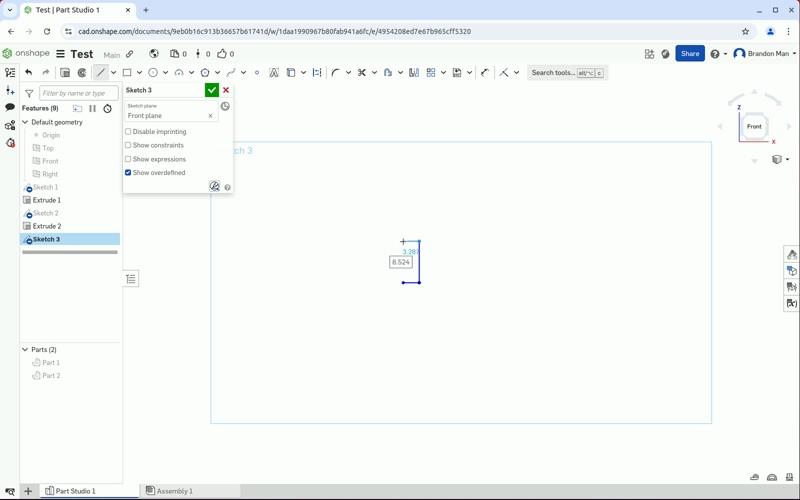
click(403, 241)
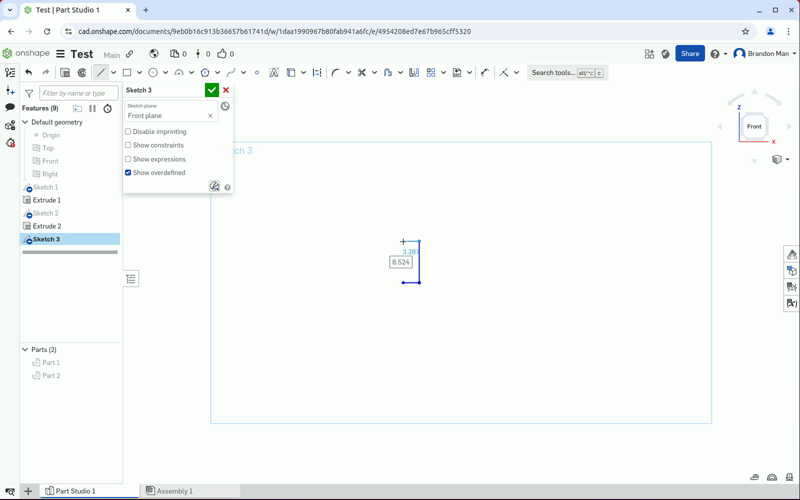
key_up(shift)
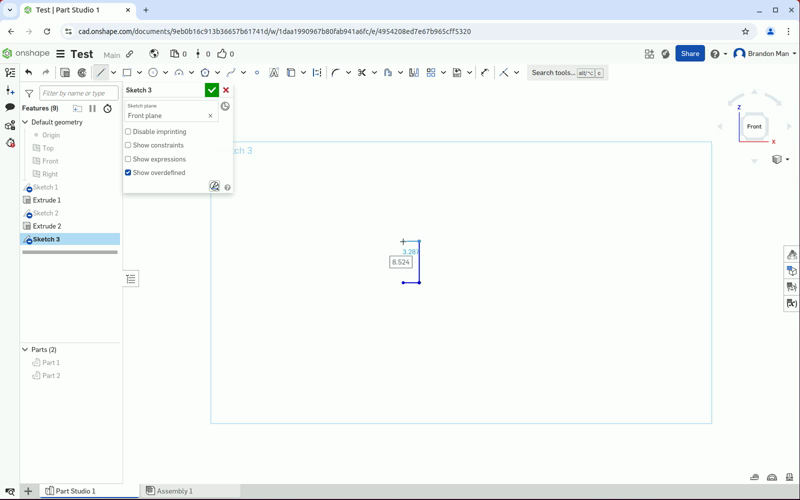
mouse_move(433, 241)
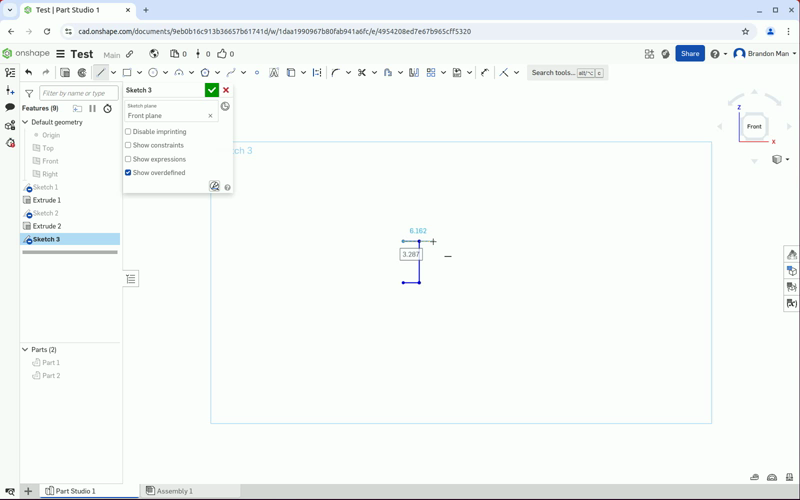
key_down(shift)
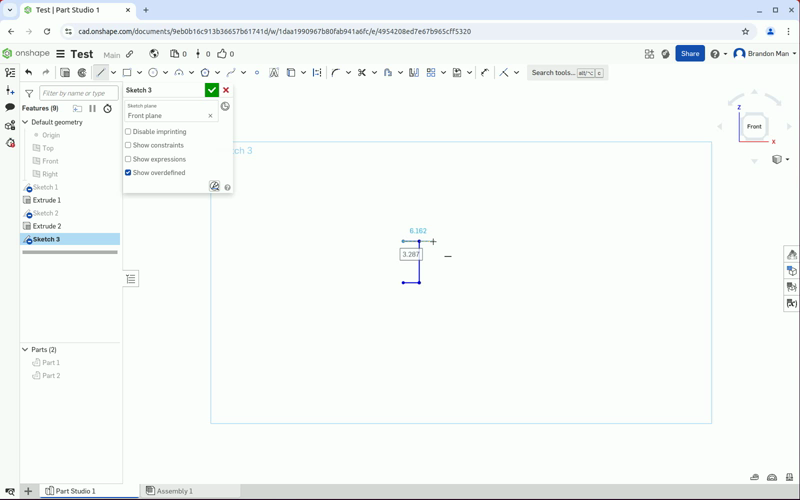
mouse_move(403, 282)
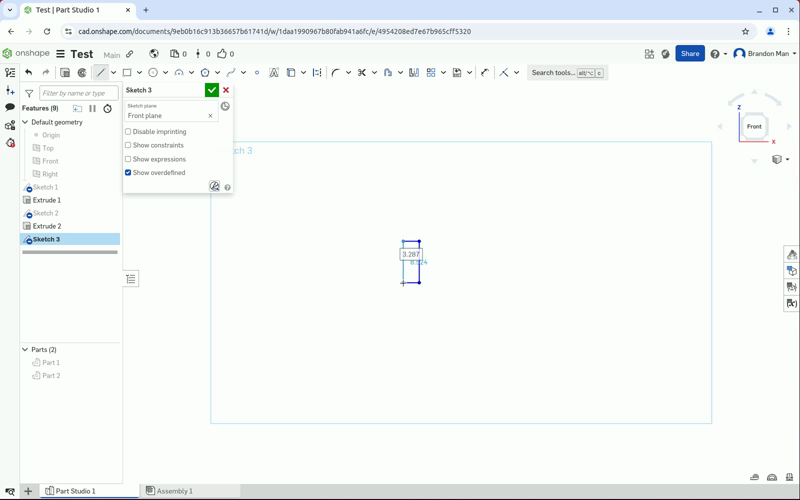
key_up(shift)
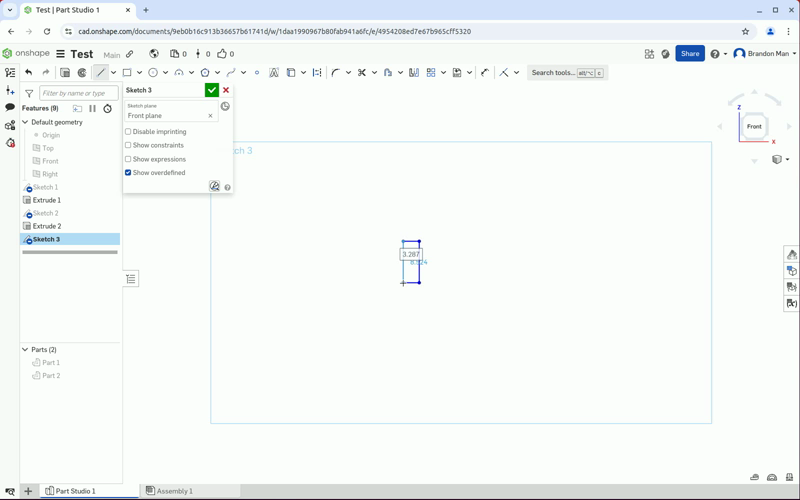
click(403, 282)
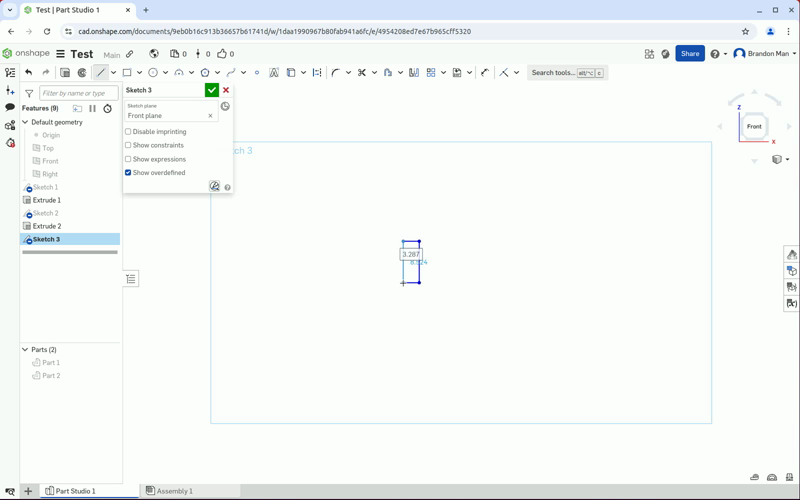
key(esc)
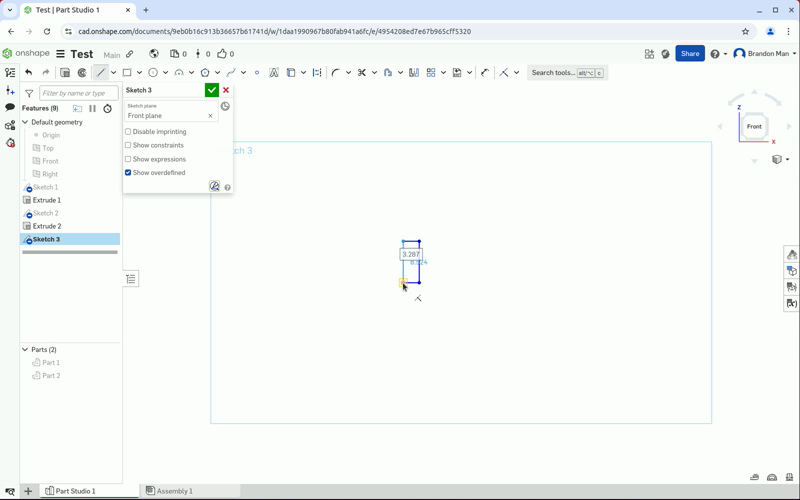
mouse_move(418, 245)
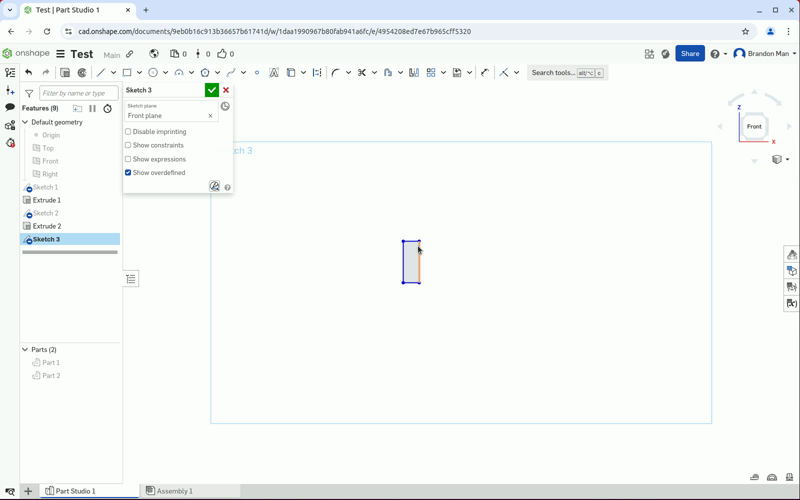
scroll(6)
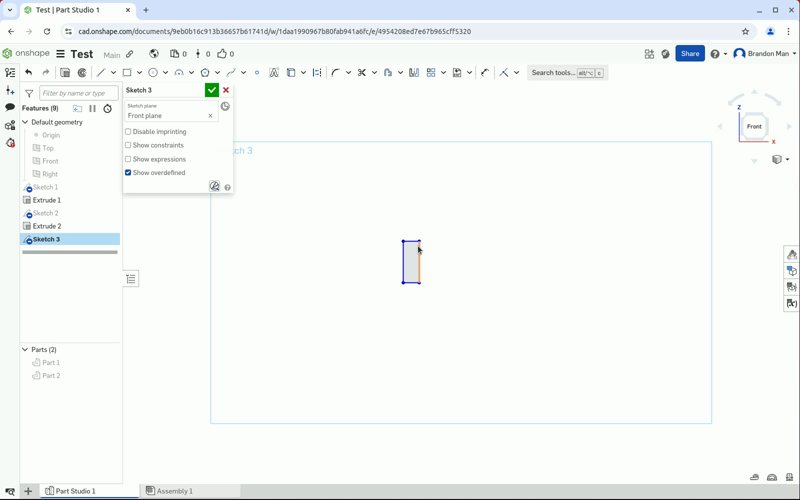
scroll(6)
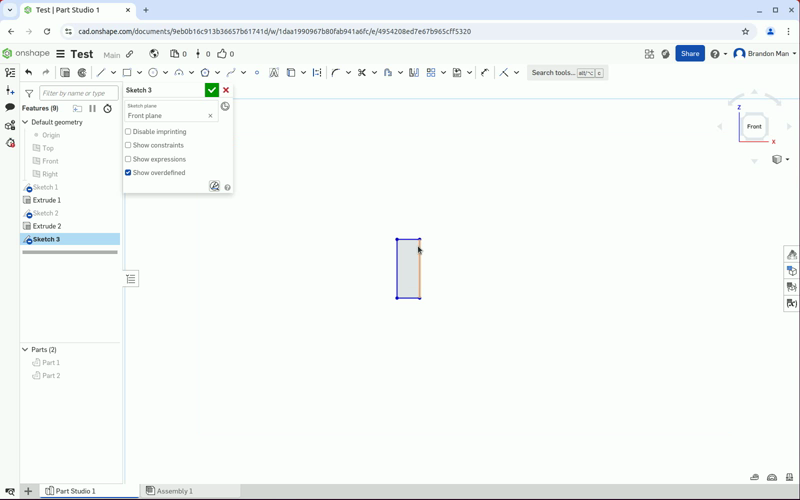
scroll(6)
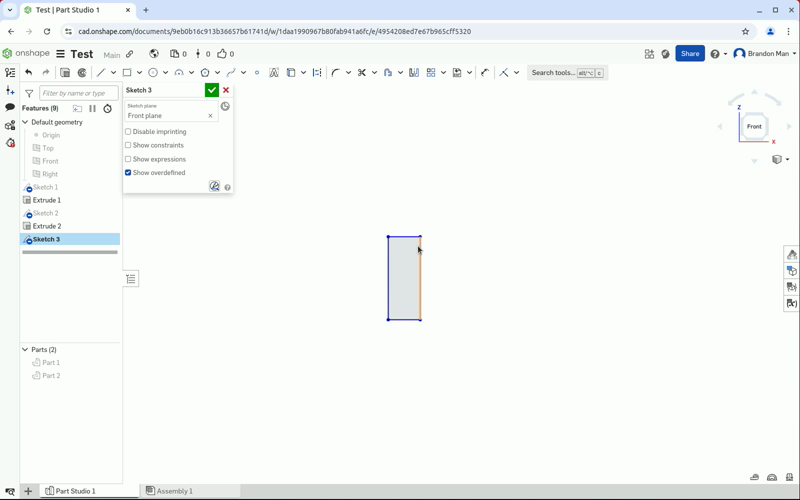
scroll(6)
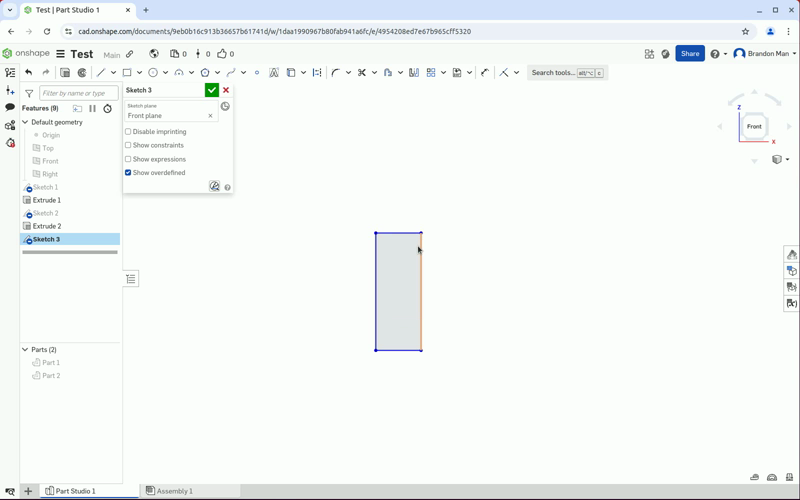
scroll(6)
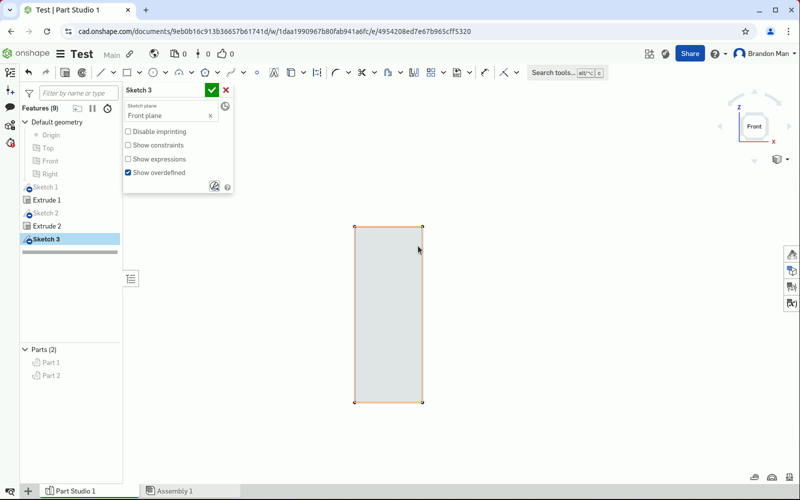
scroll(6)
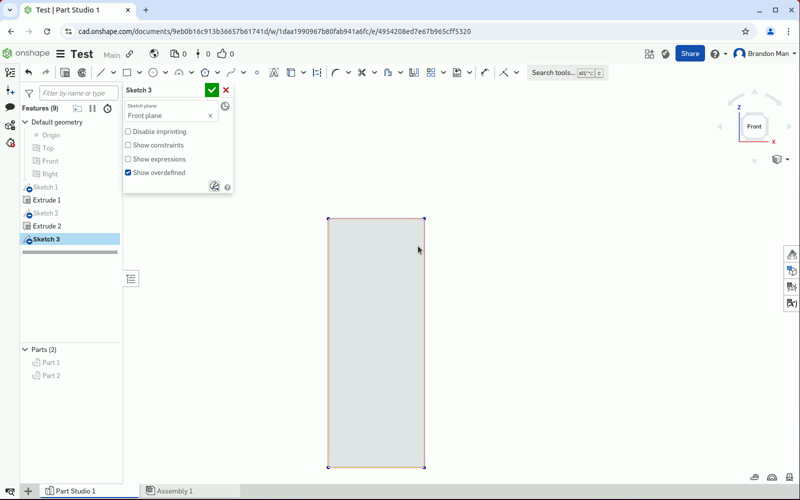
scroll(6)
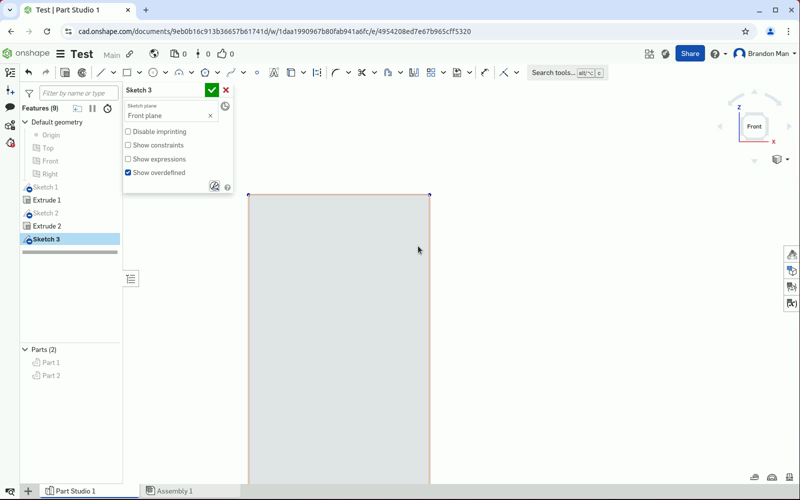
click(418, 245)
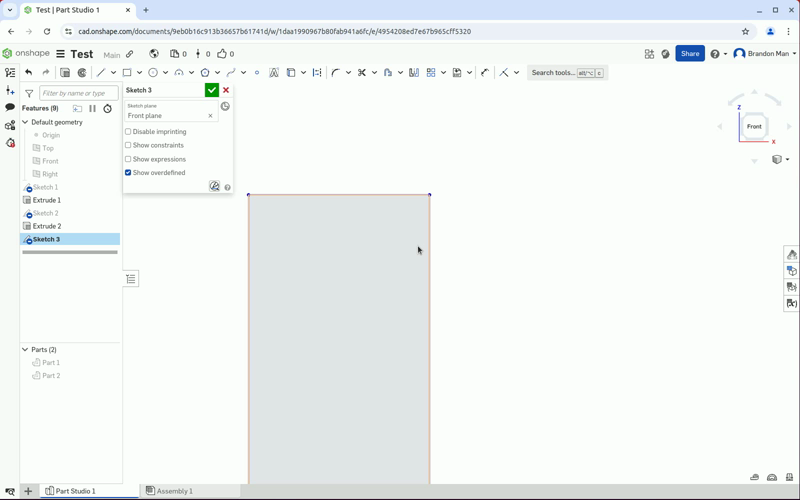
scroll(-6)
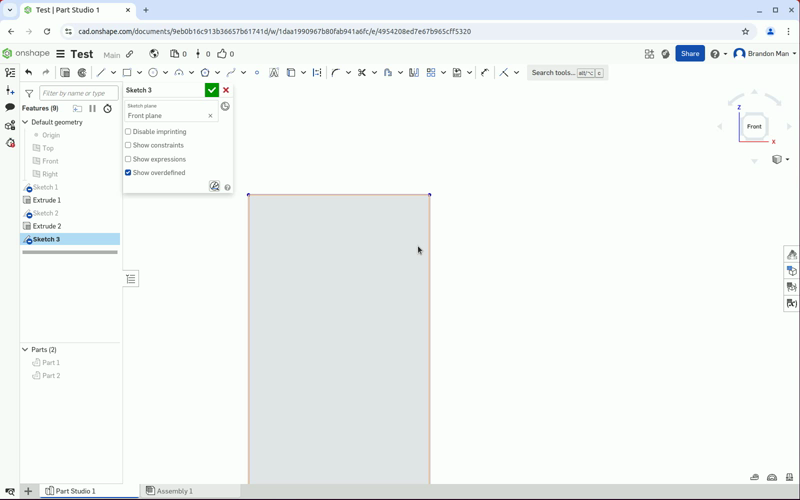
scroll(-6)
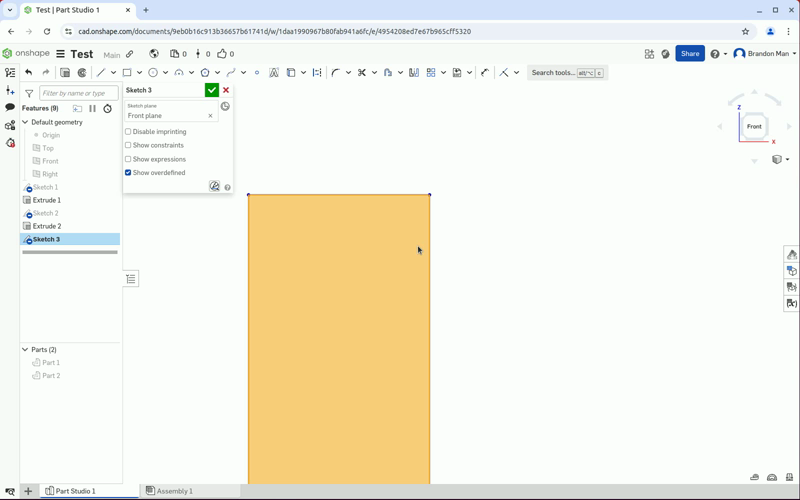
scroll(-6)
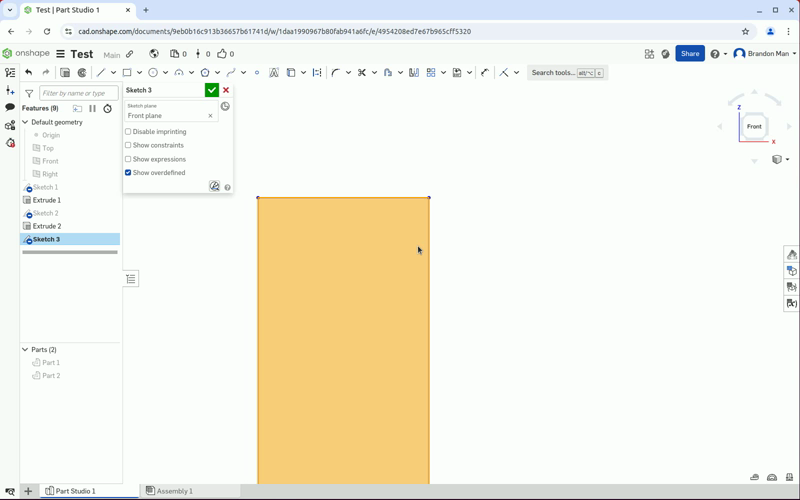
scroll(-6)
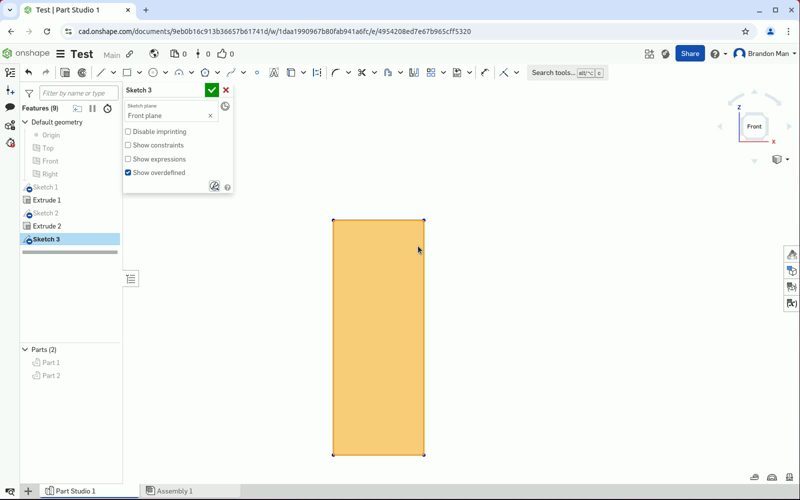
scroll(-6)
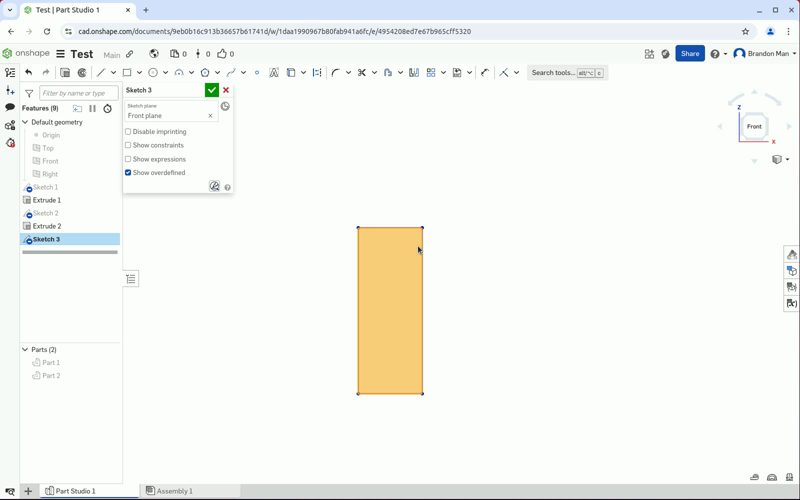
scroll(-6)
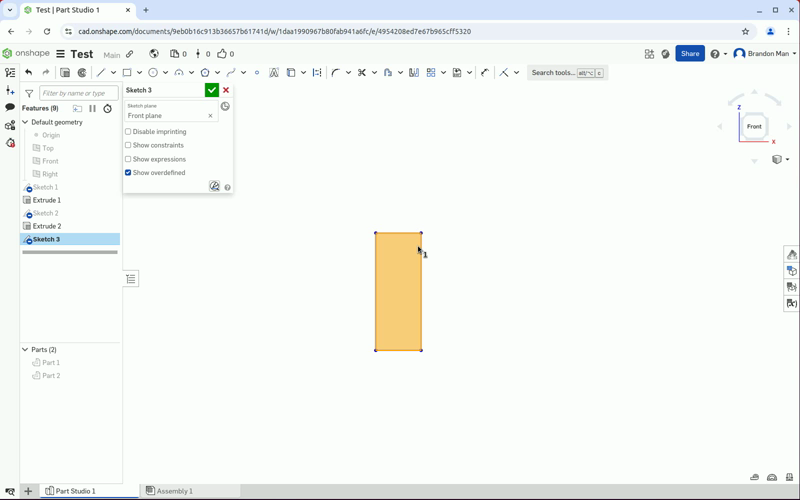
scroll(-6)
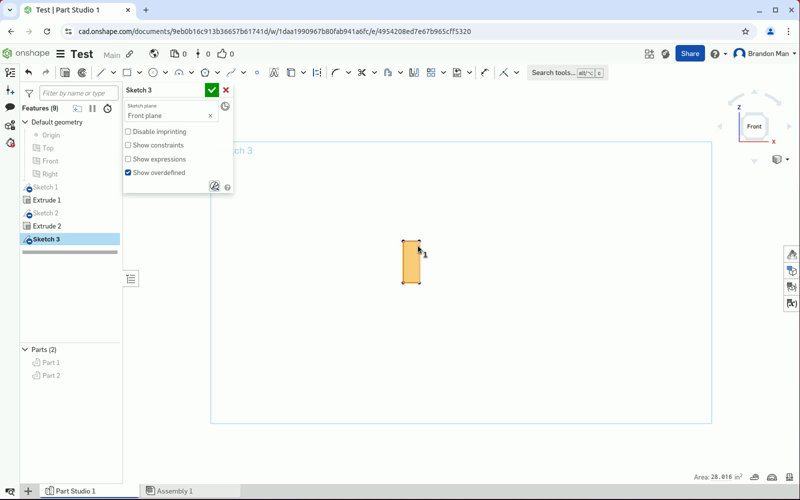
mouse_move(73, 352)
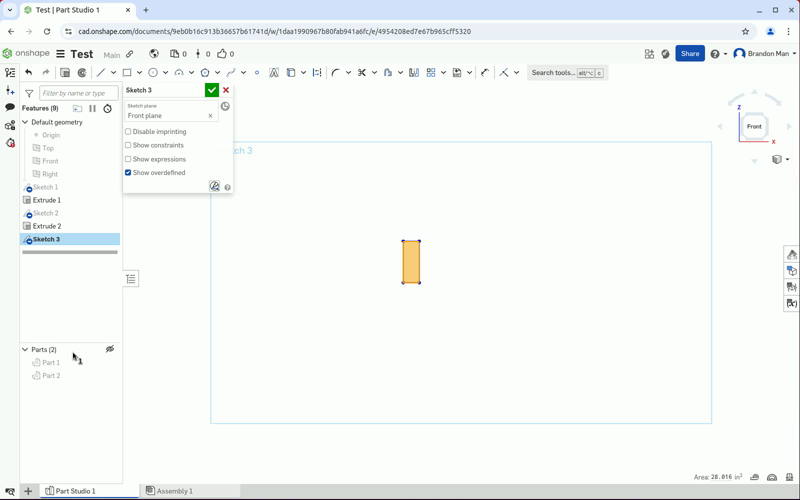
key(shift+y)
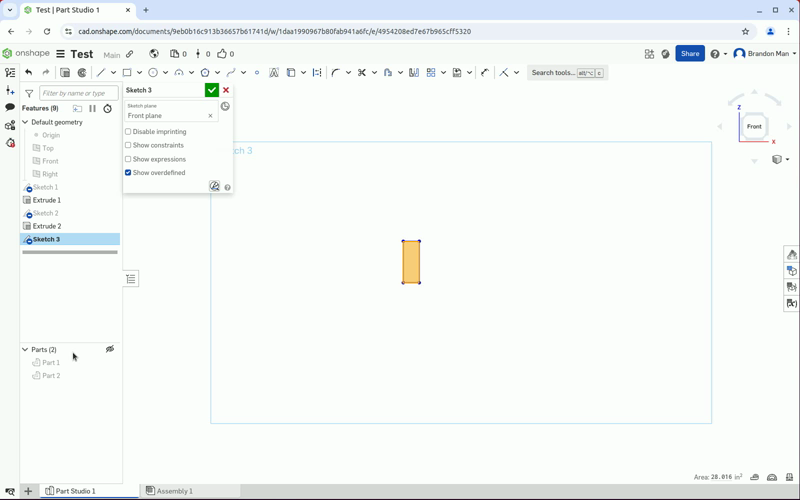
key(shift+e)
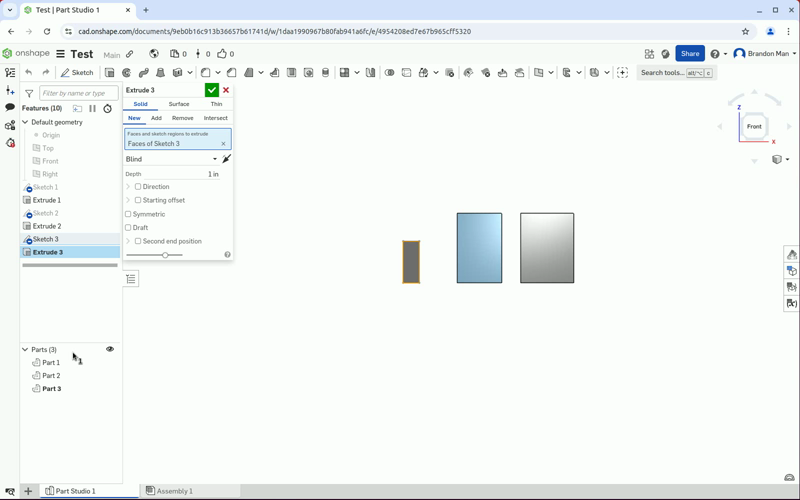
mouse_move(143, 106)
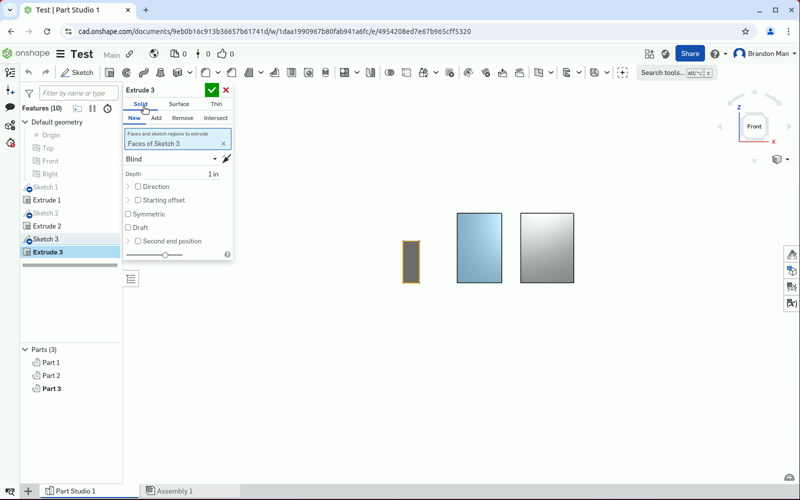
click(143, 106)
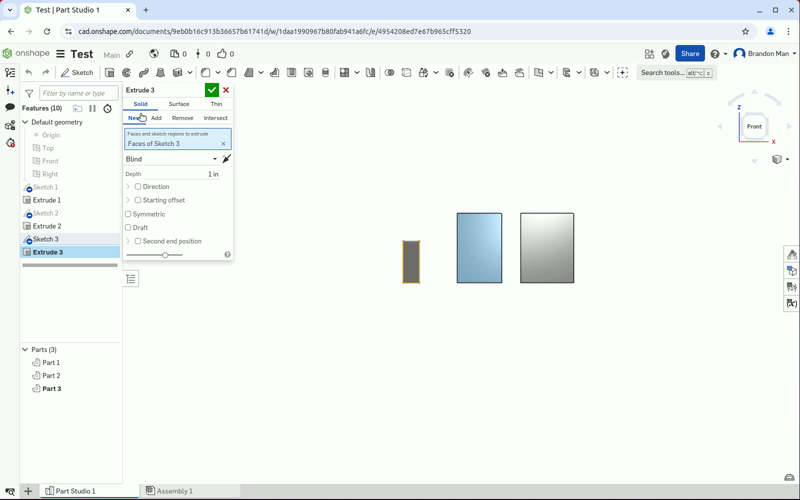
mouse_move(137, 120)
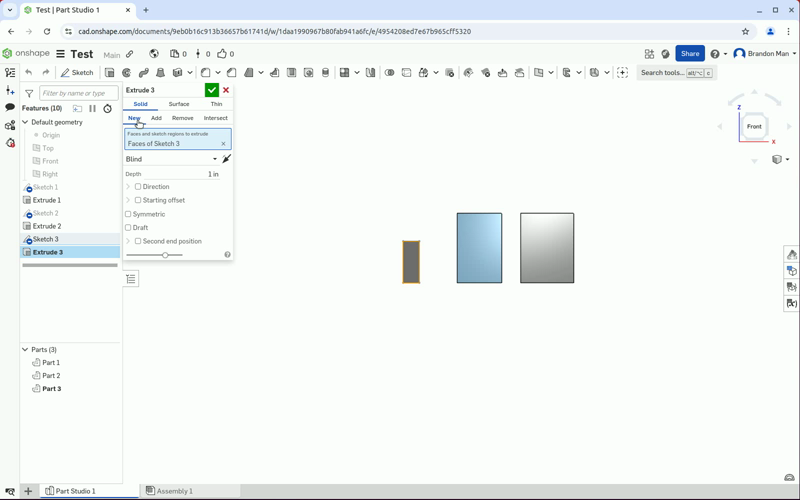
click(137, 120)
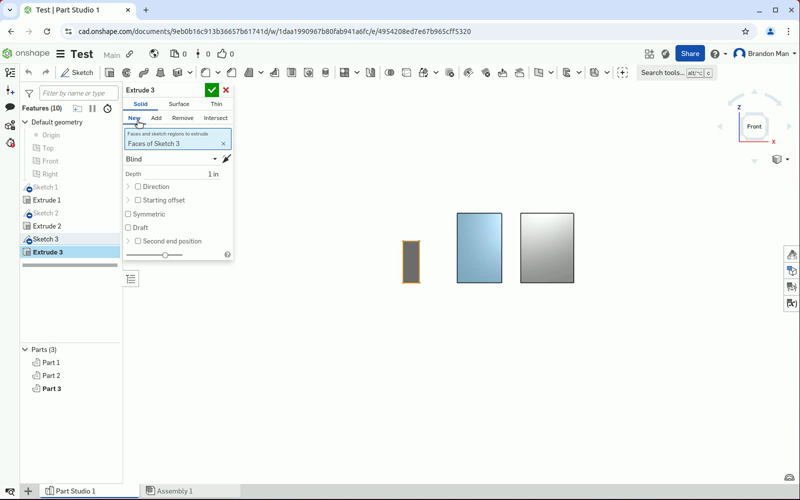
key(tab, 4)
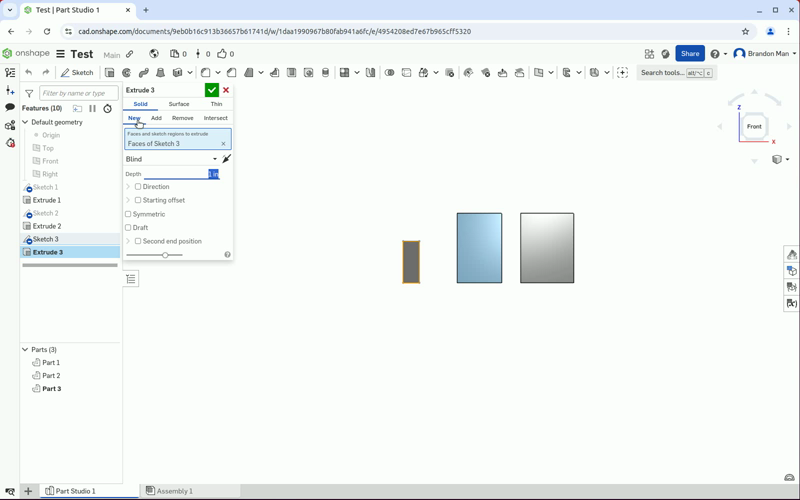
text(-0.241)
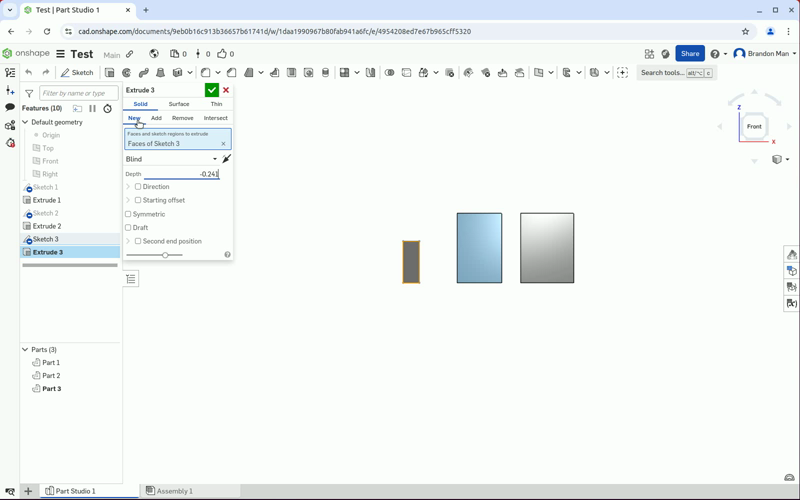
key(enter)
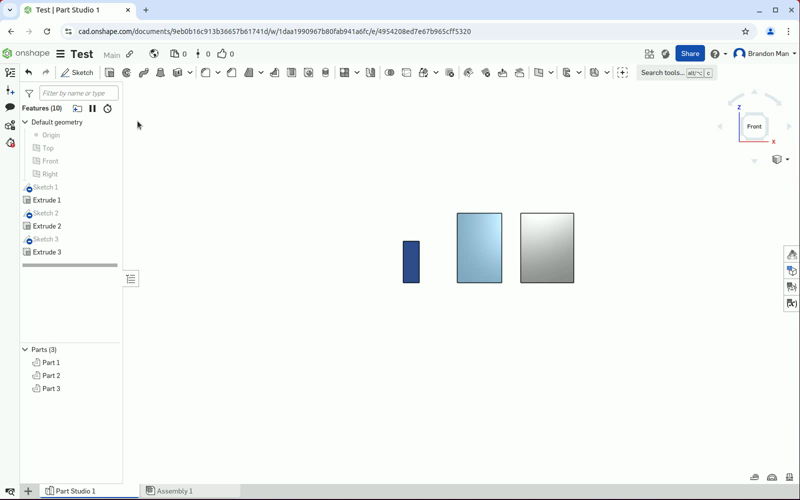
key(shift+h)
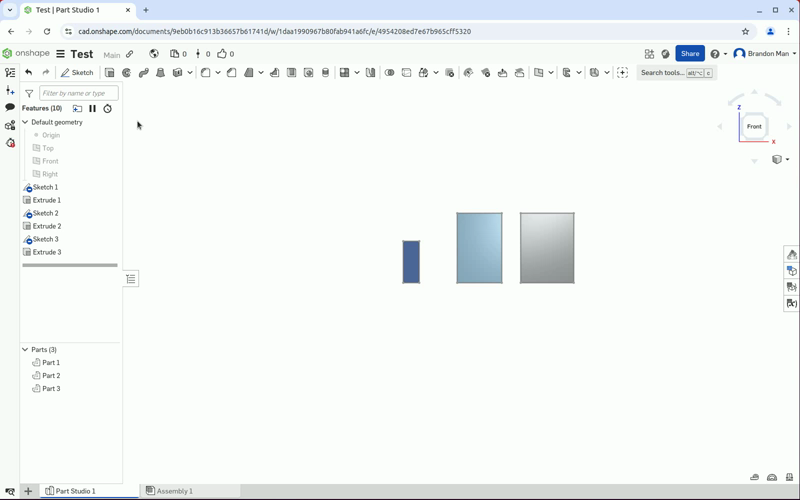
key(shift+h)
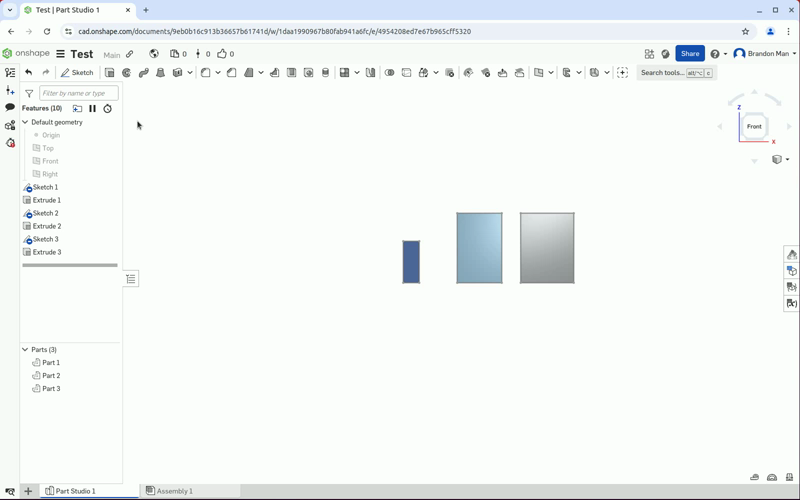
key(shift+7)
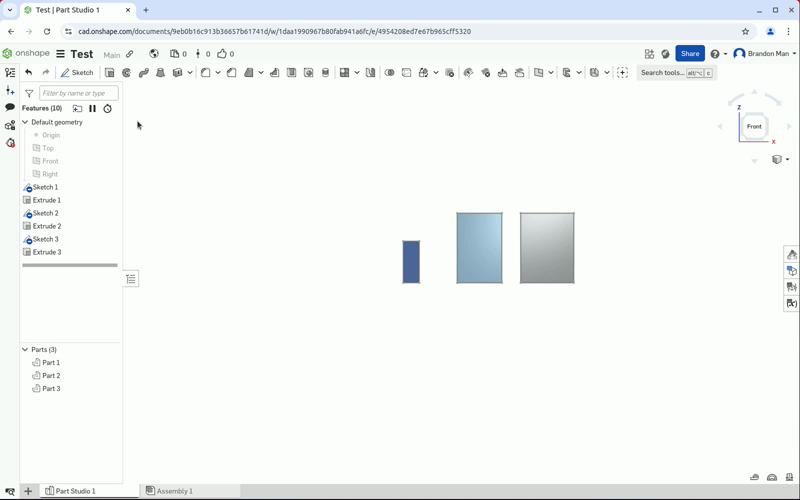
key(left, 2)
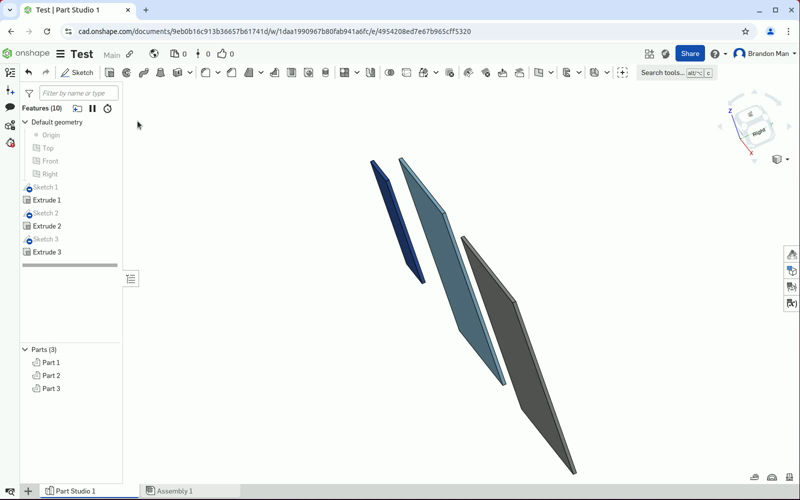
key(down, 2)
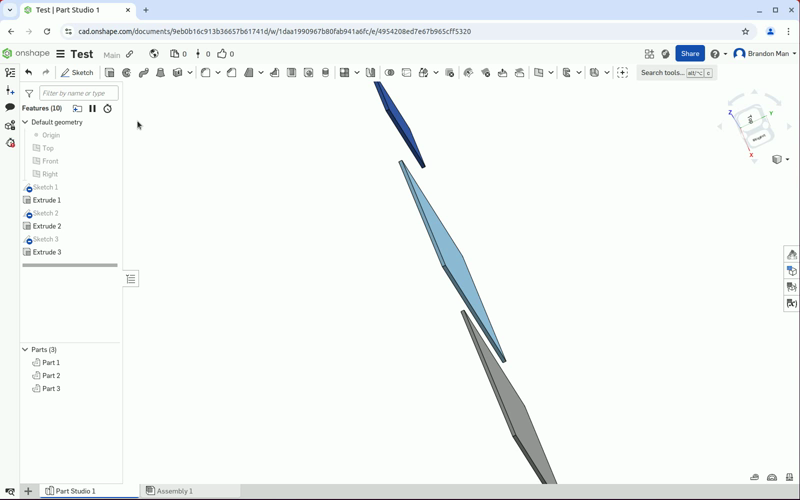
key(up, 2)
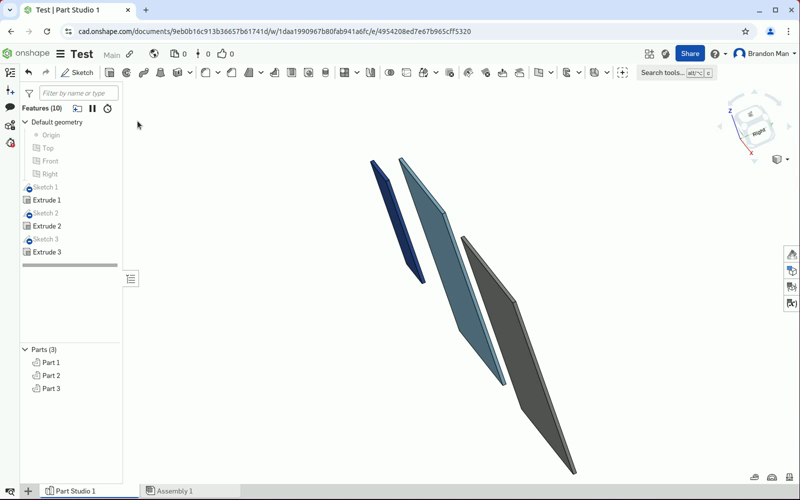
key(right, 2)
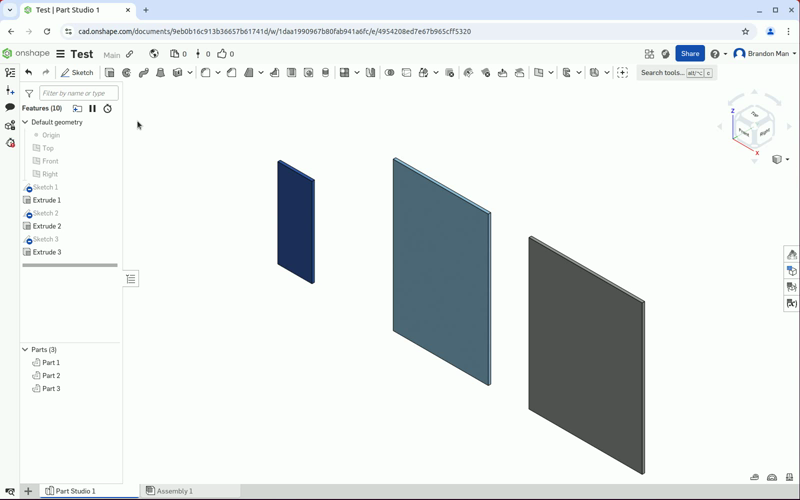
mouse_move(73, 189)
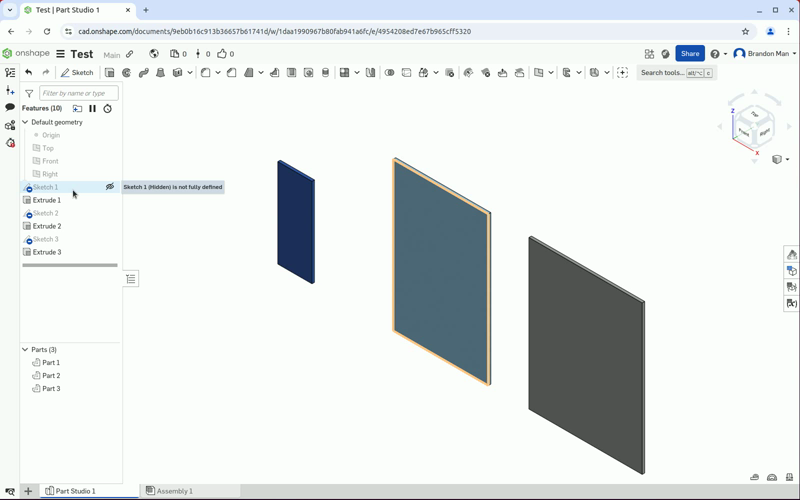
click(73, 189)